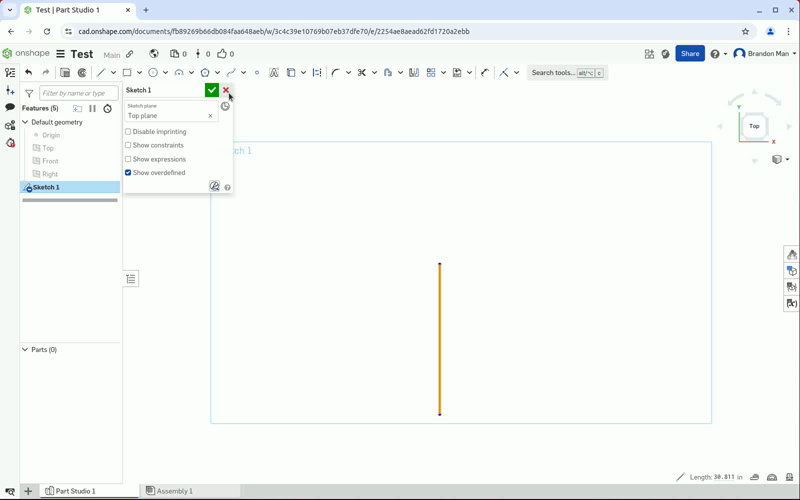
key(shift+h)
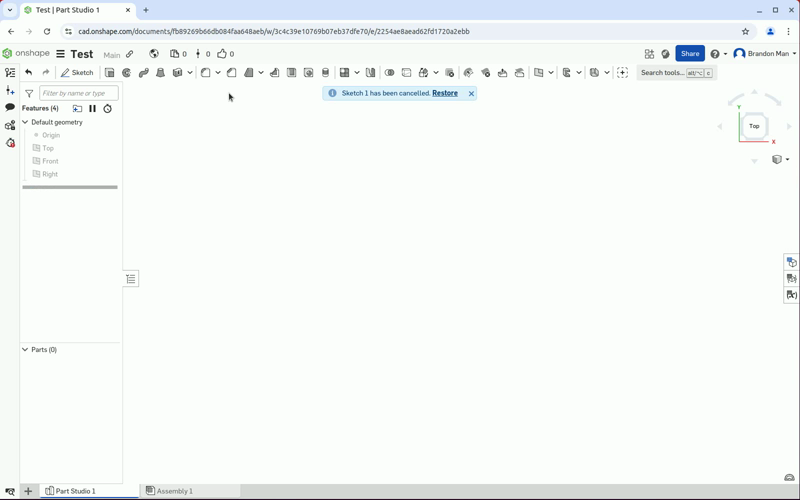
mouse_move(73, 352)
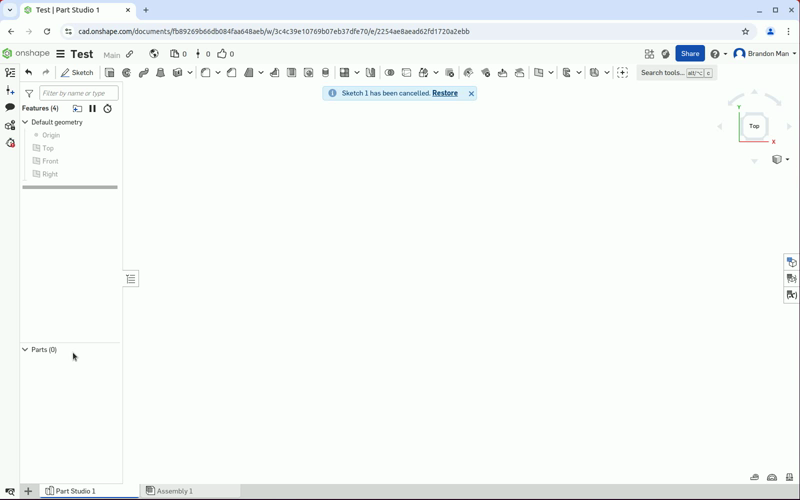
key(y)
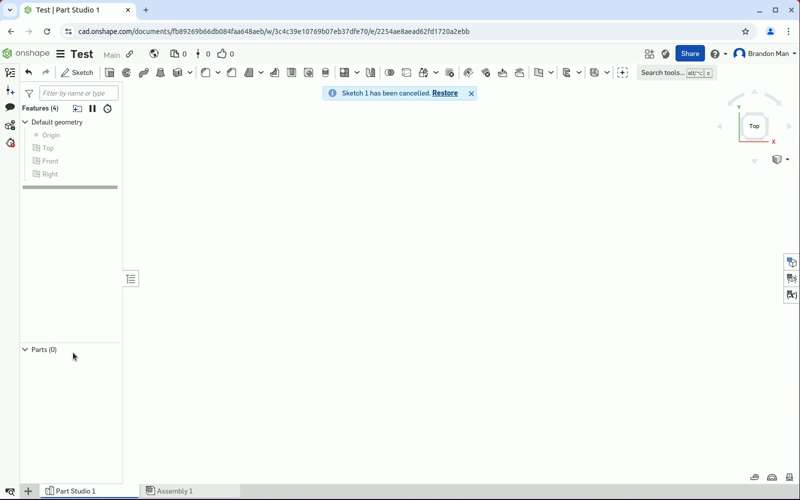
key(shift+p)
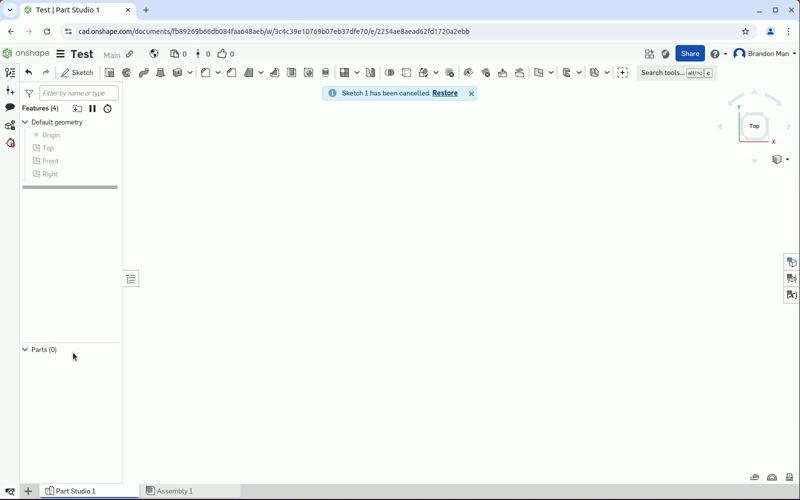
key(space)
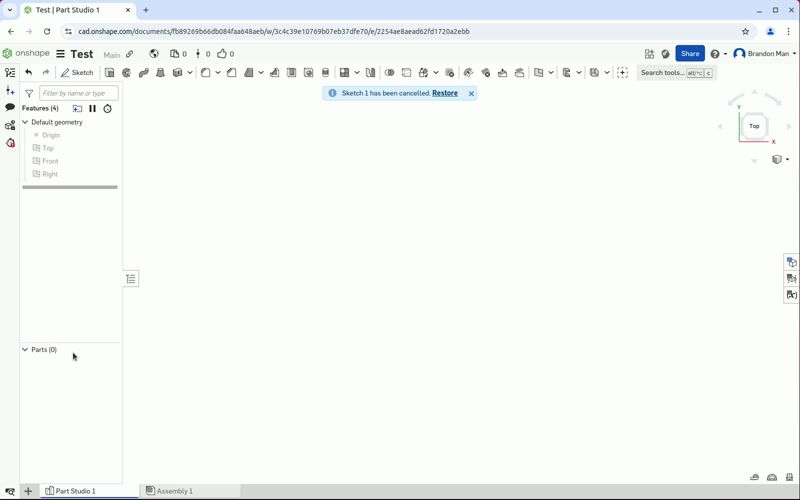
key_down(shift)
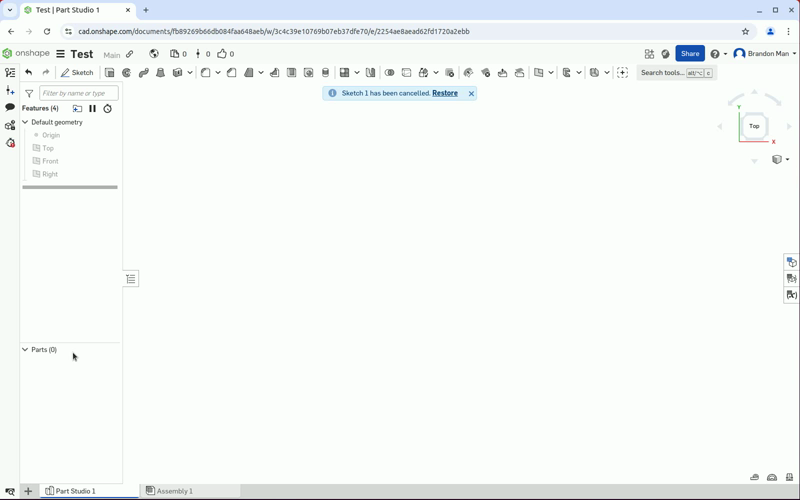
key(up)
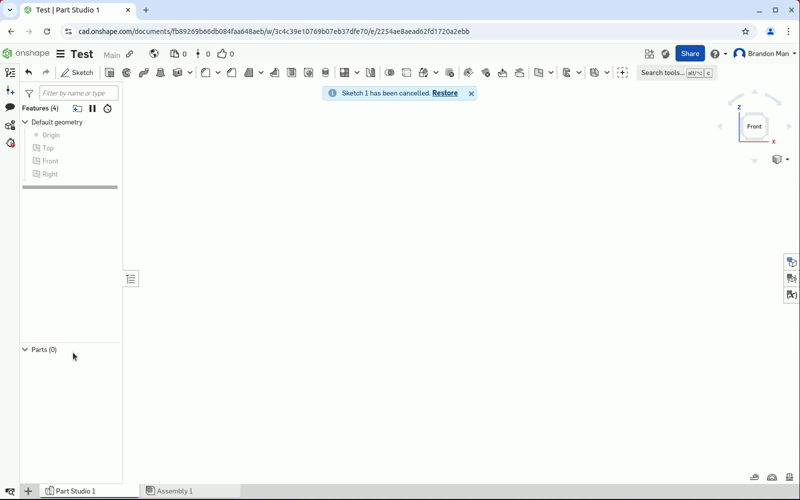
key_up(shift)
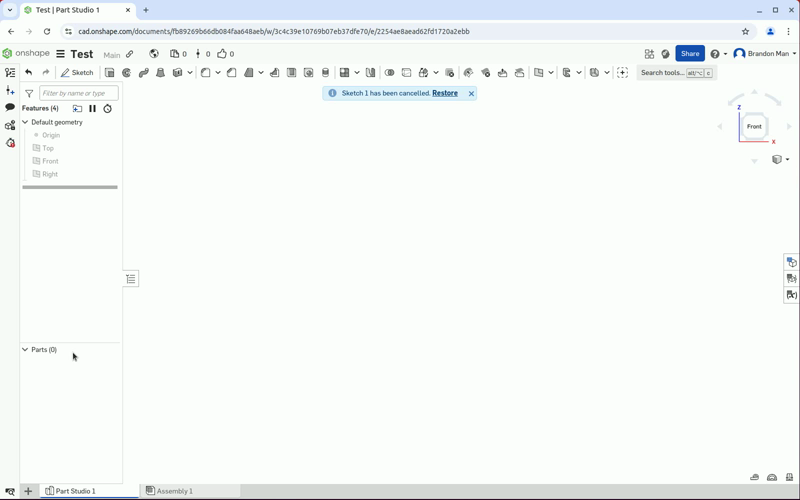
mouse_move(73, 352)
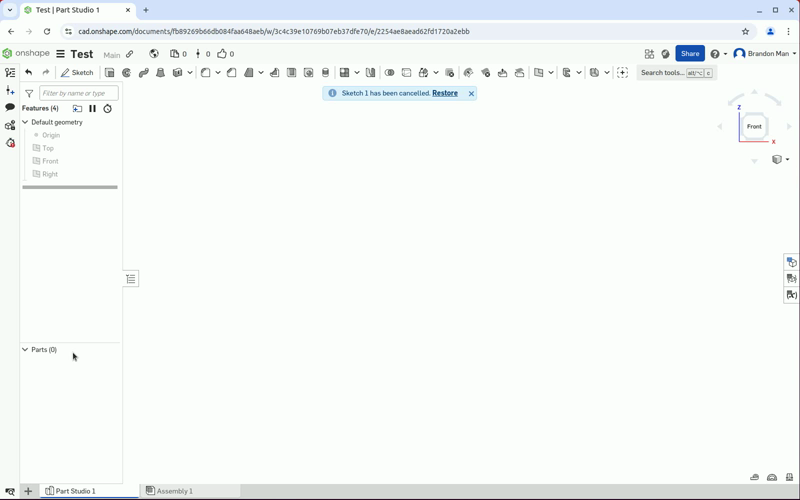
key(shift+y)
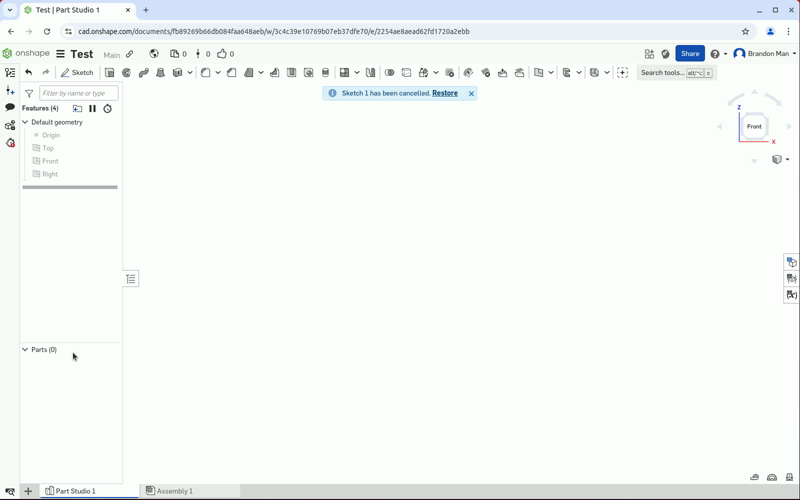
key(shift+s)
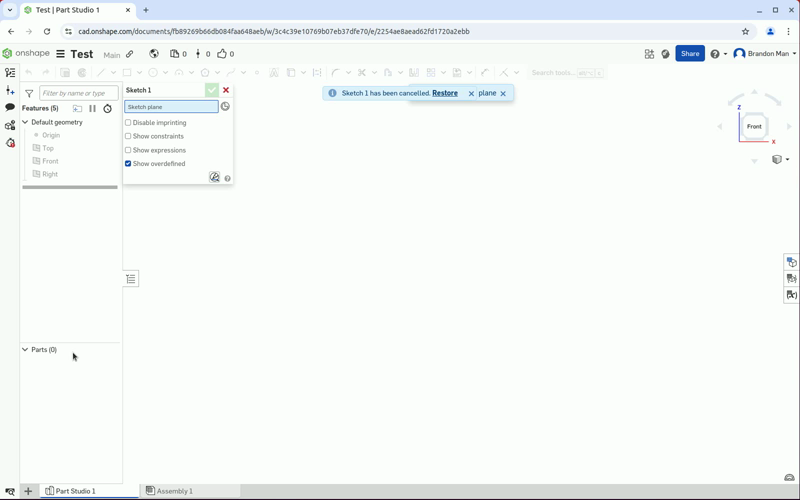
mouse_move(73, 163)
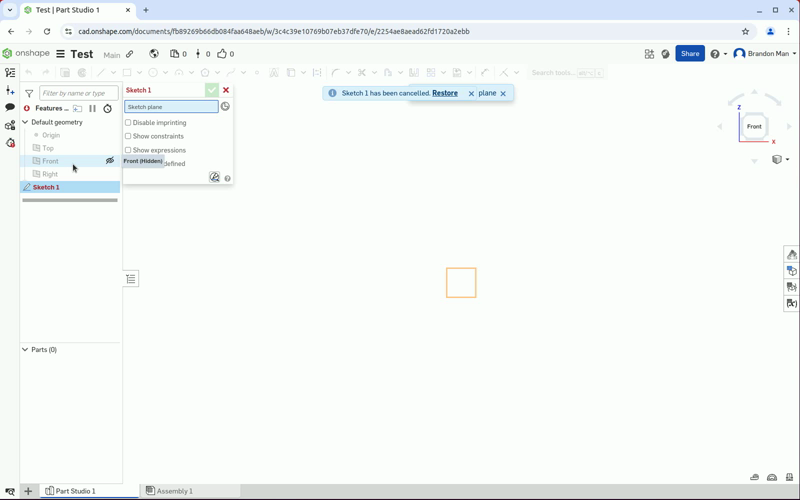
click(73, 163)
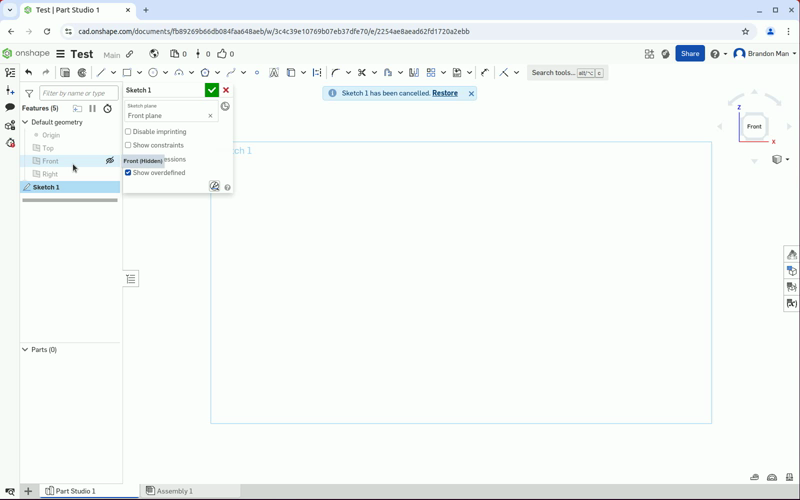
mouse_move(73, 352)
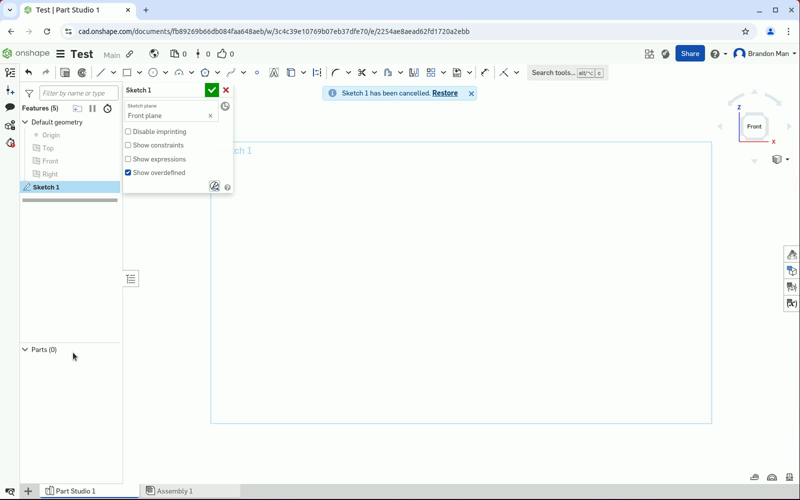
key(y)
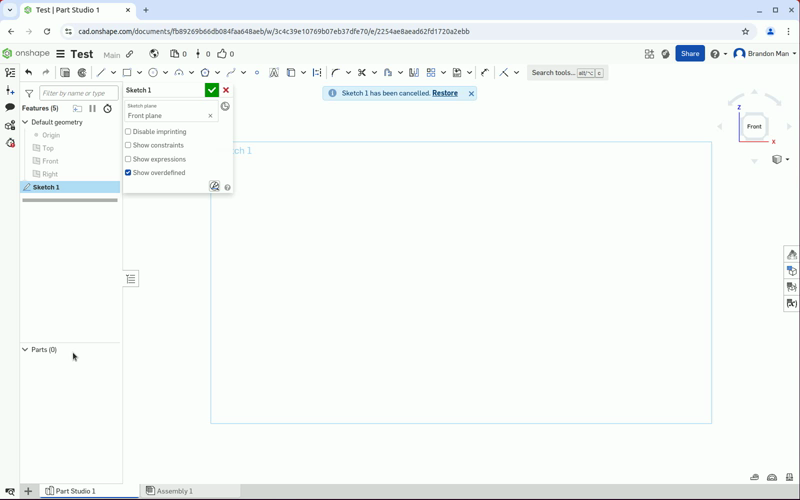
key(l)
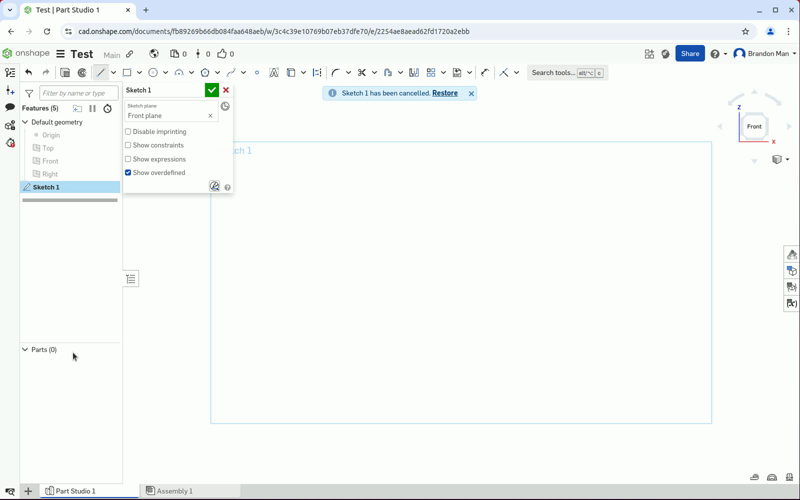
key_down(shift)
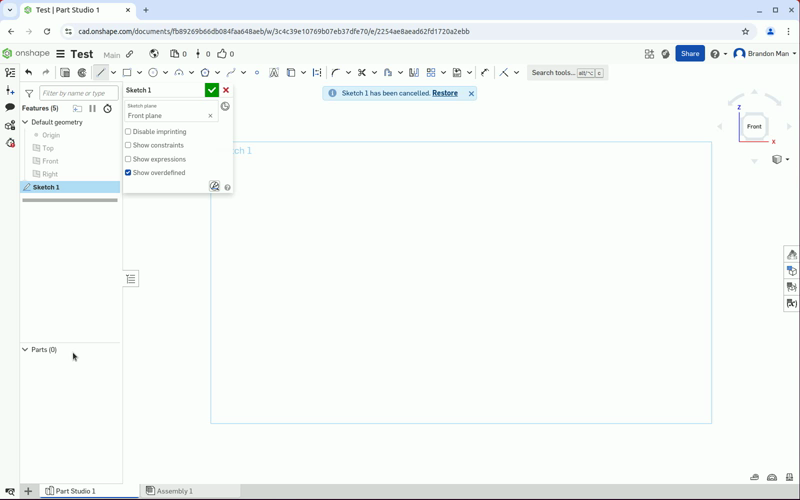
mouse_move(404, 301)
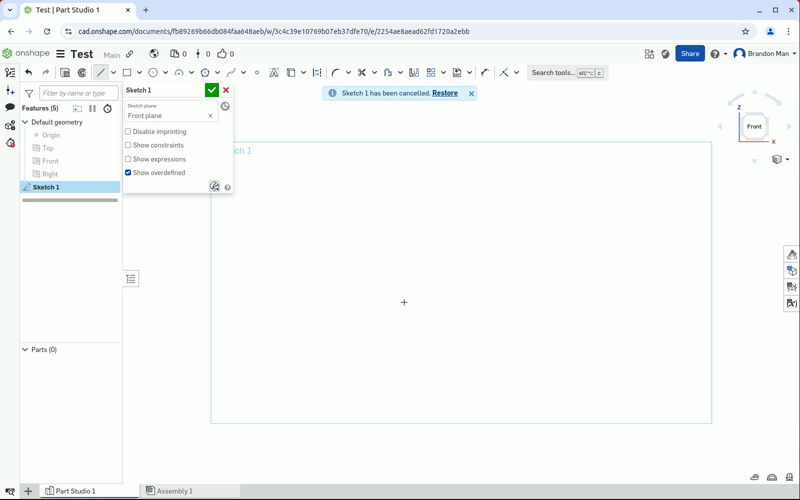
click(404, 301)
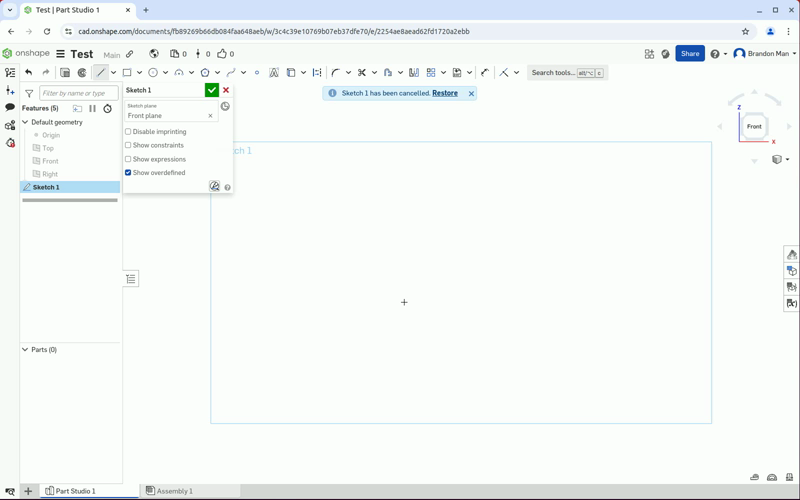
key_up(shift)
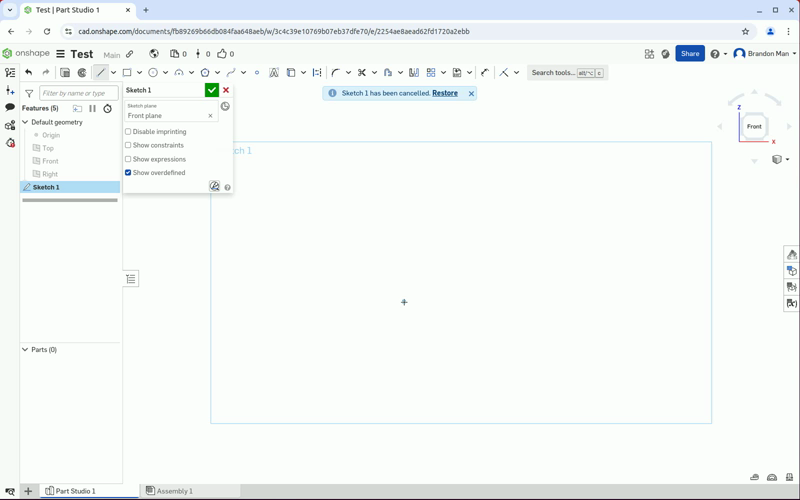
key_down(shift)
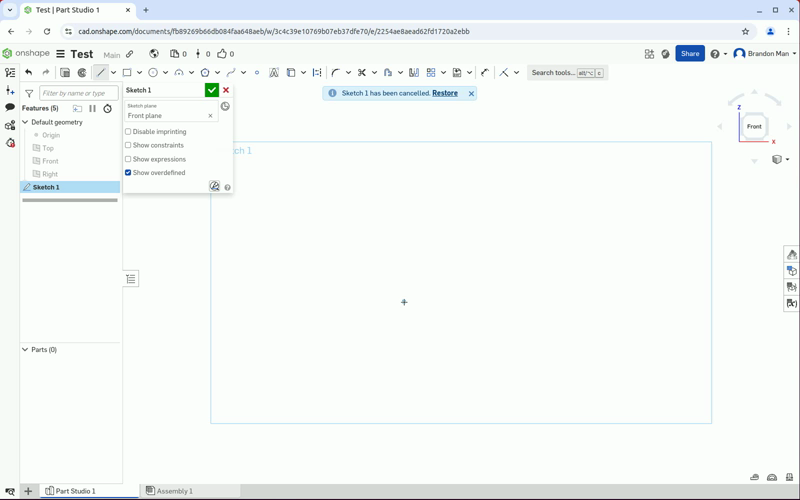
mouse_move(516, 301)
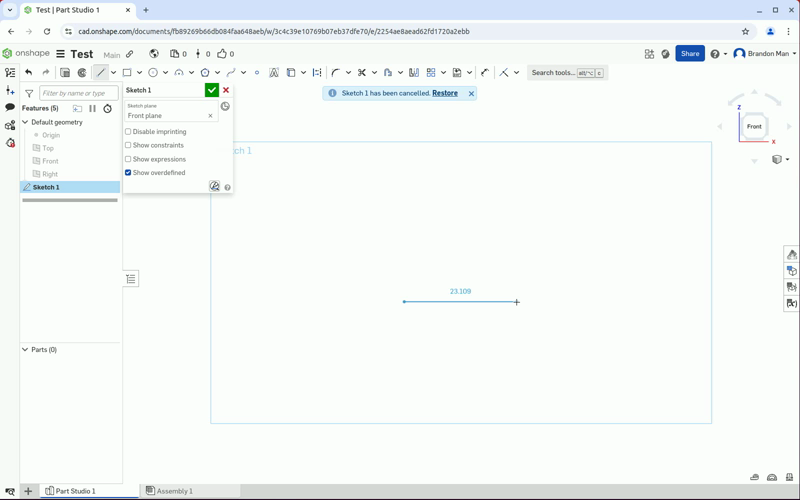
click(516, 301)
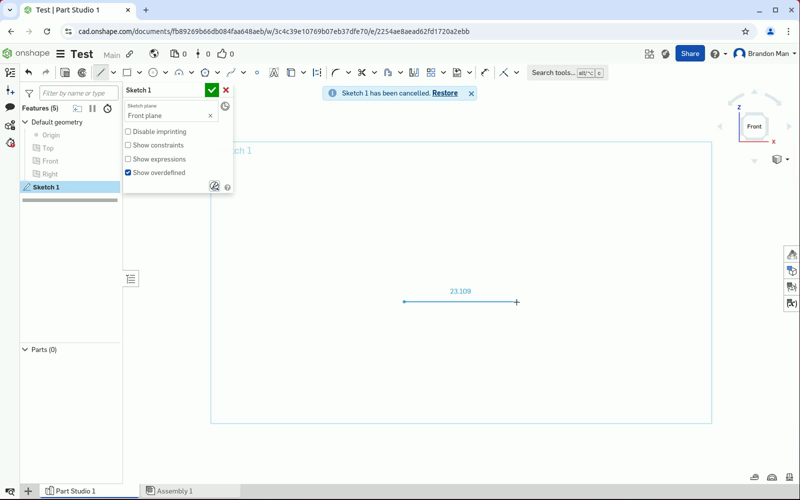
key_up(shift)
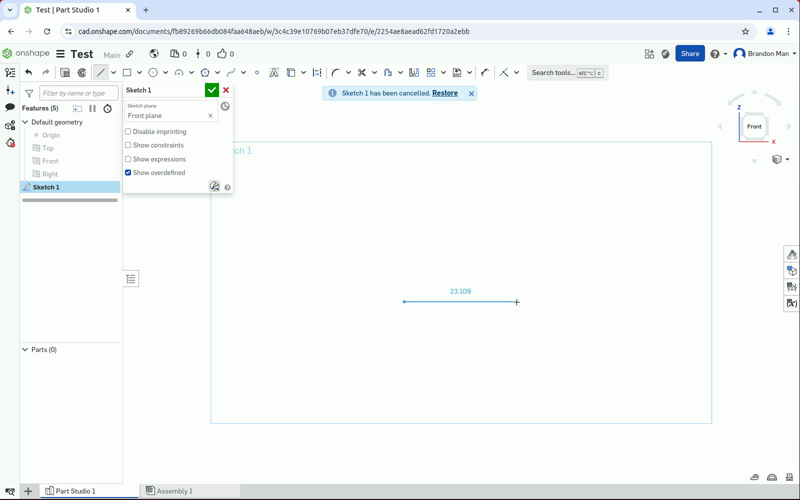
key_down(shift)
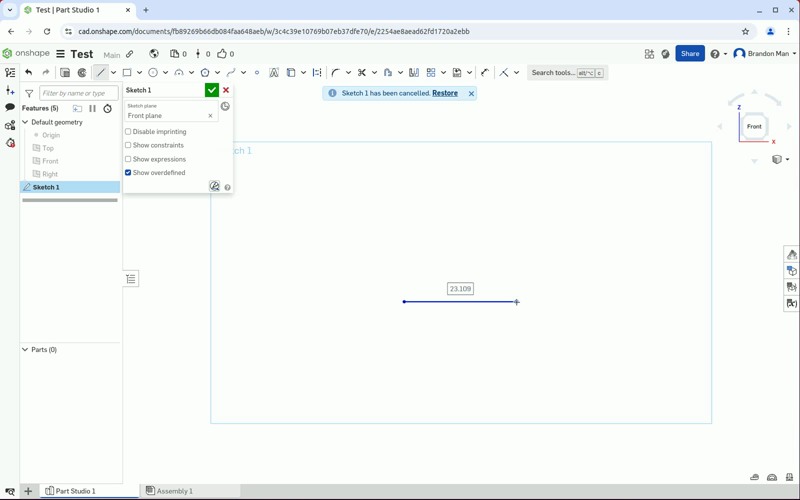
mouse_move(546, 301)
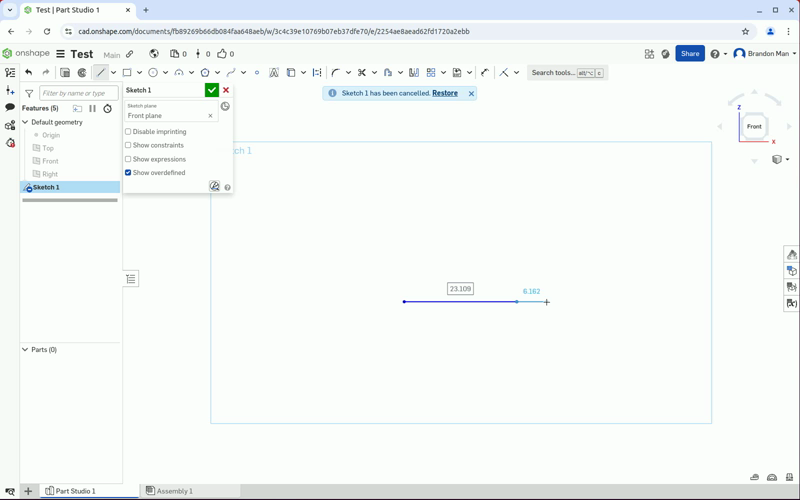
mouse_move(516, 263)
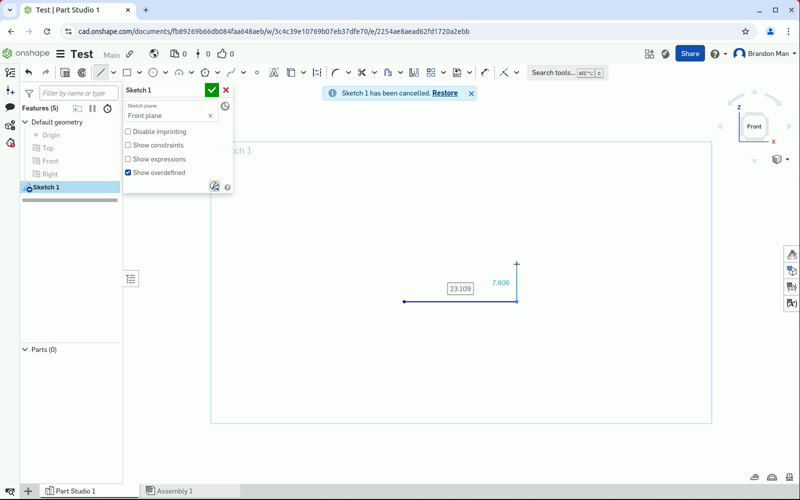
click(516, 263)
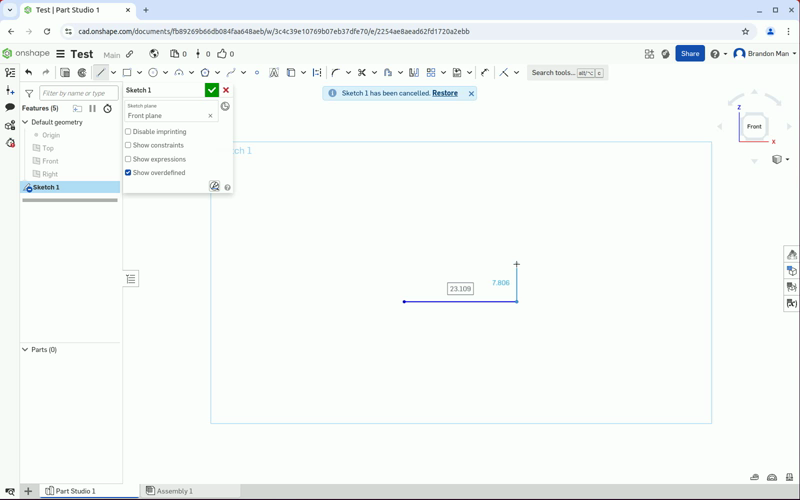
key_up(shift)
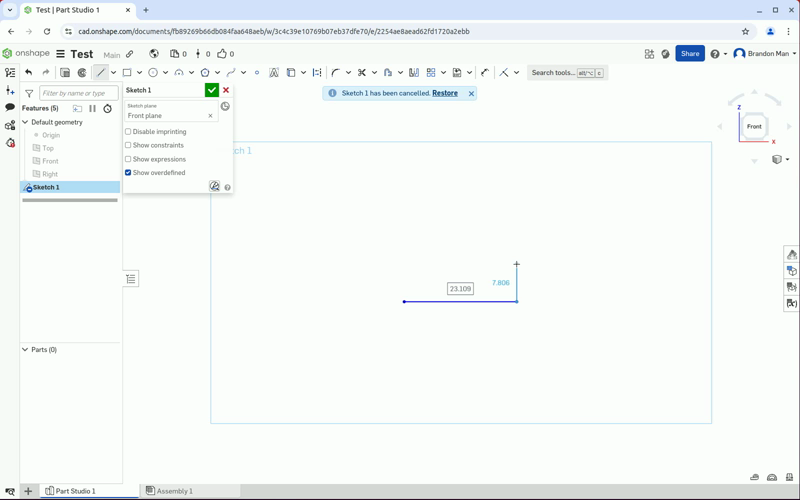
key_down(shift)
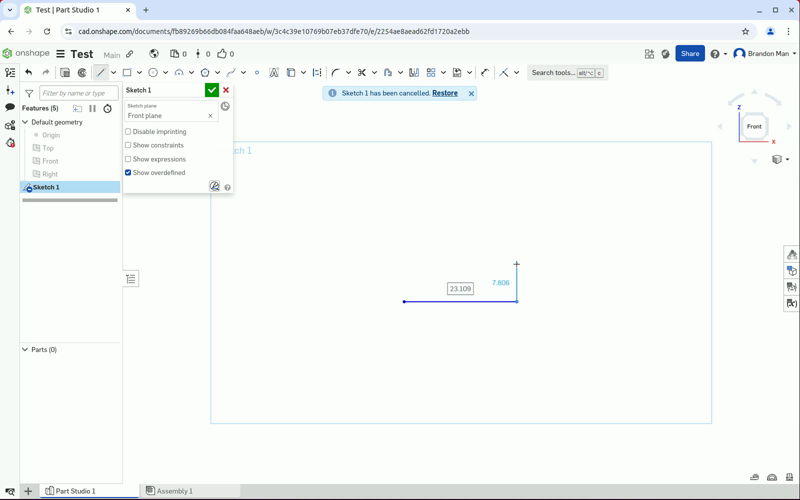
mouse_move(546, 263)
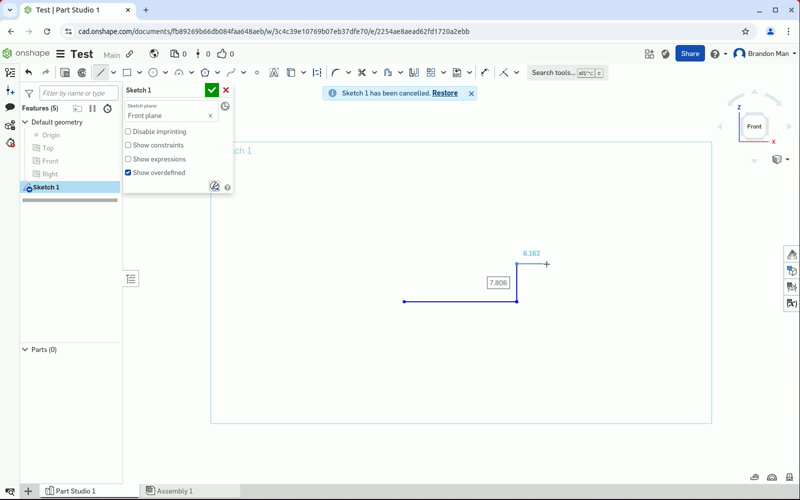
mouse_move(507, 263)
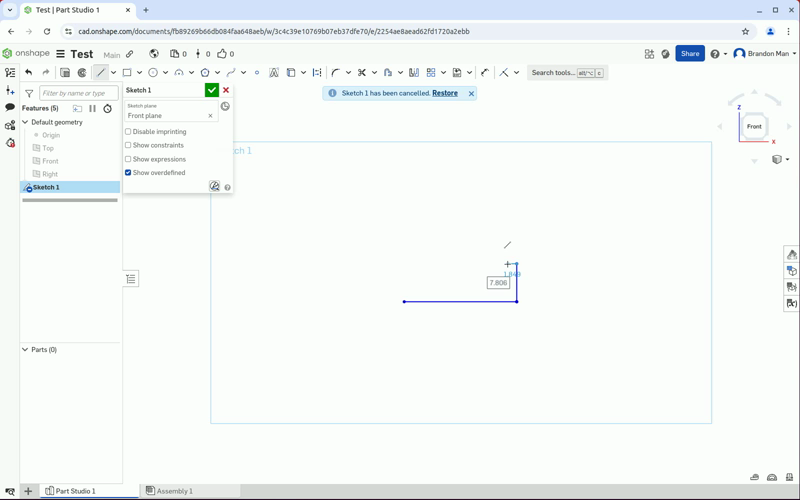
click(507, 263)
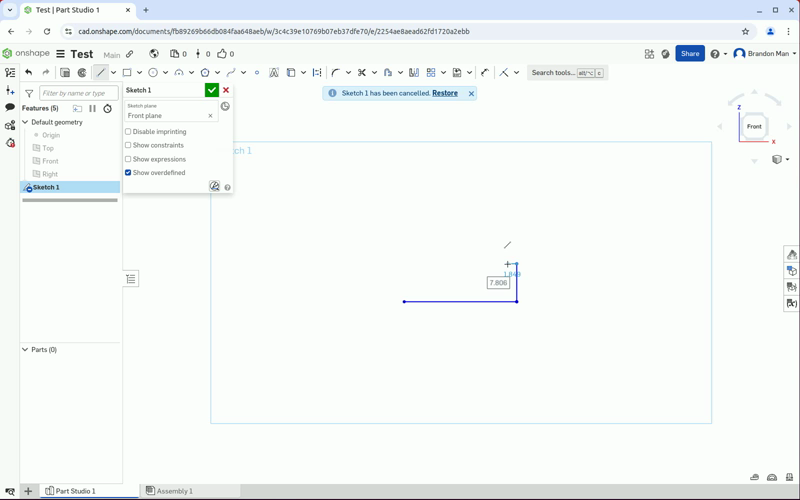
key_up(shift)
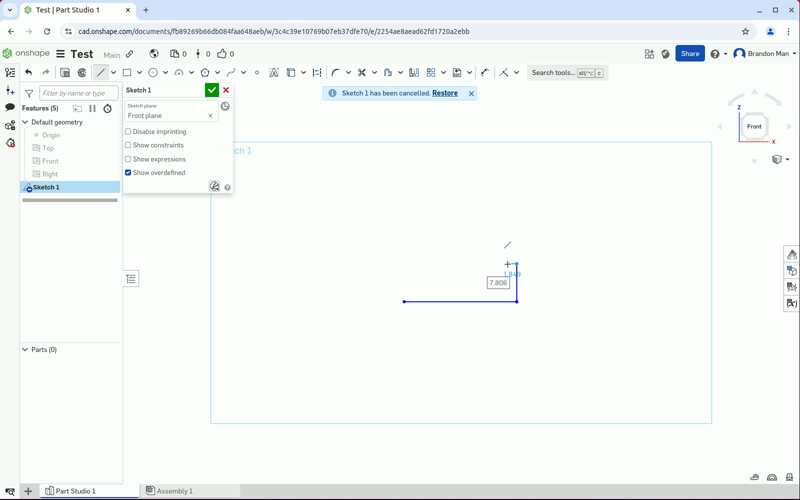
key_down(shift)
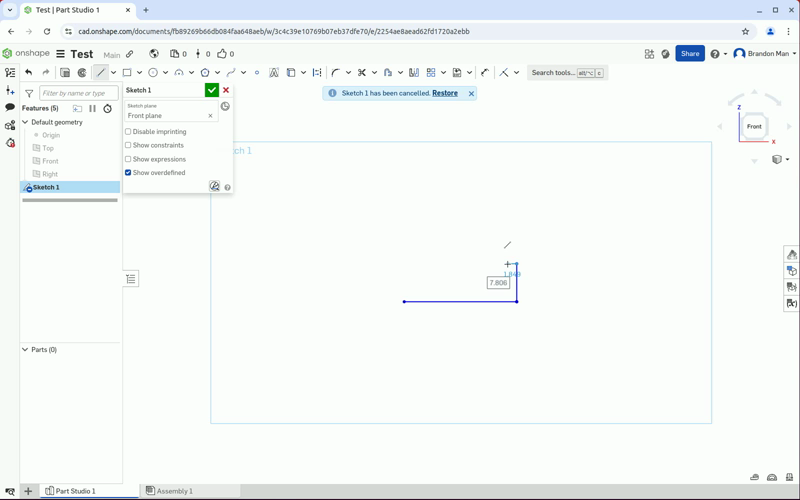
mouse_move(404, 263)
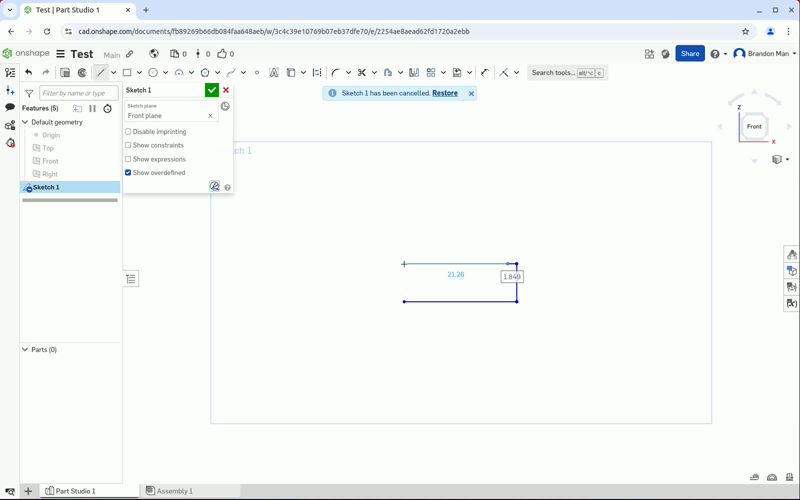
click(404, 263)
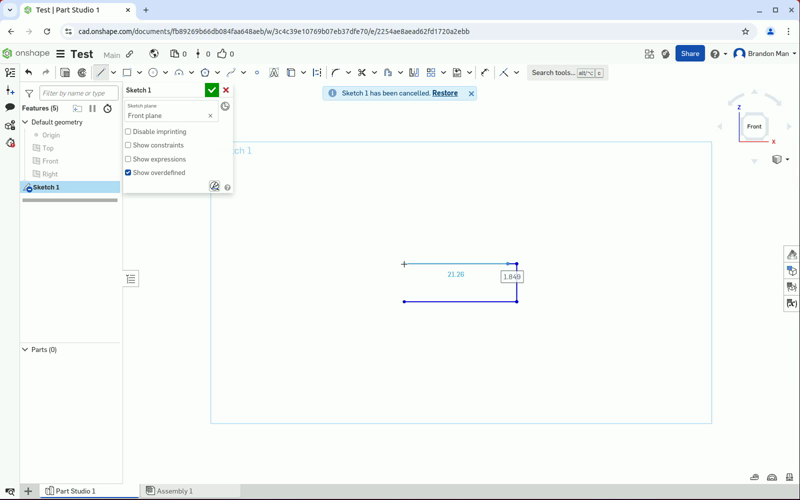
key_up(shift)
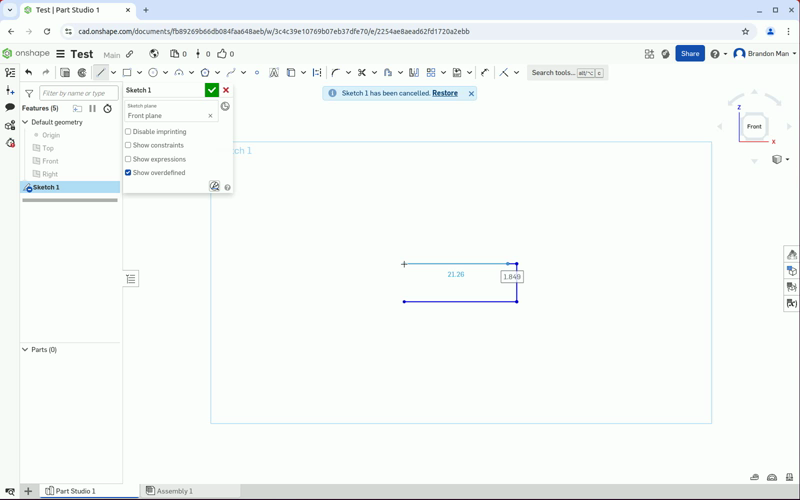
mouse_move(434, 263)
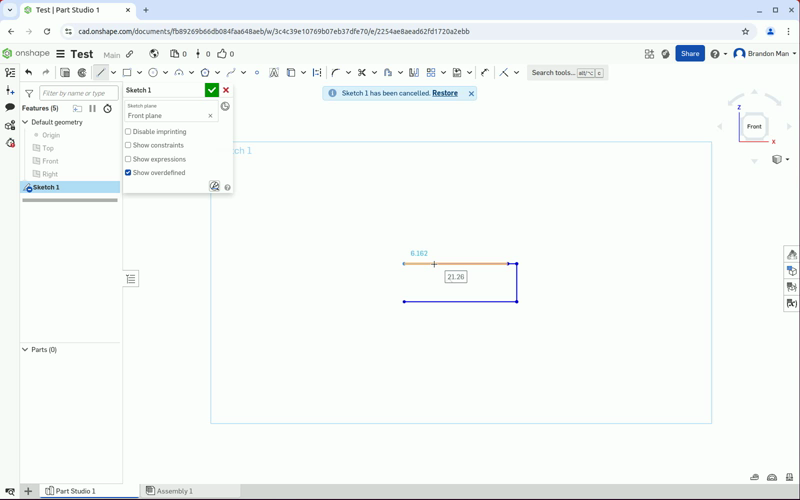
key_down(shift)
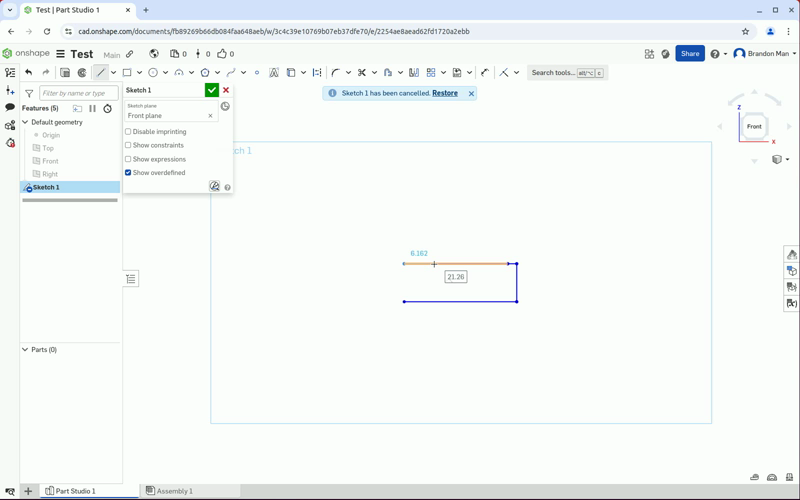
mouse_move(404, 301)
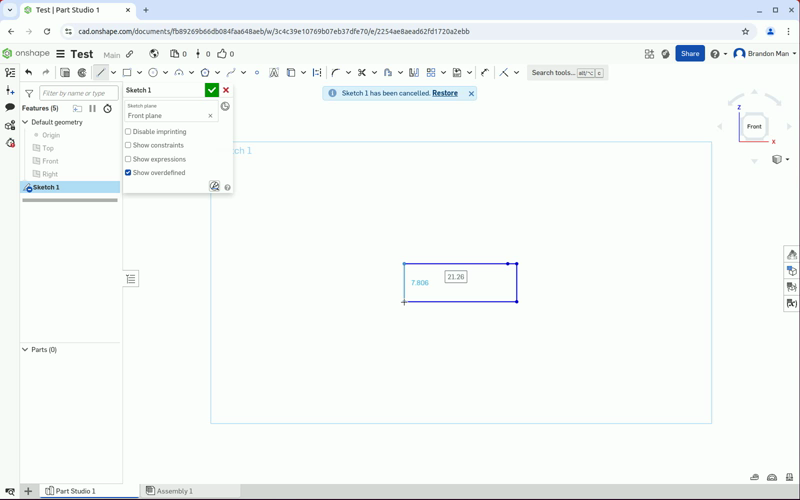
key_up(shift)
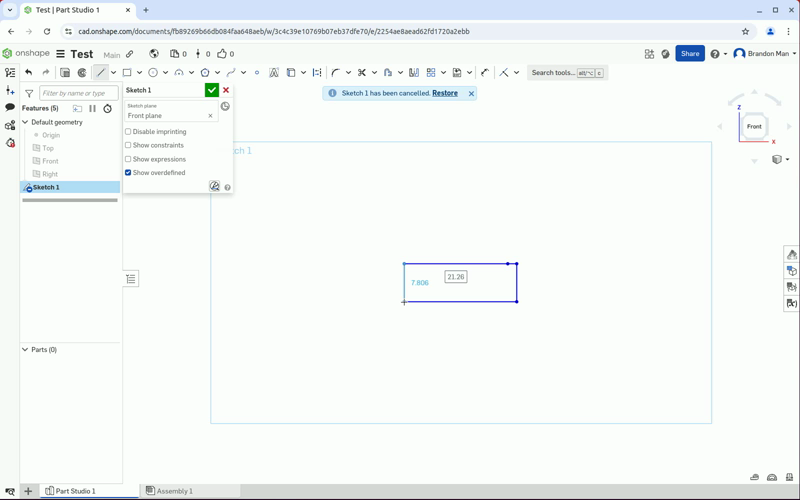
click(404, 301)
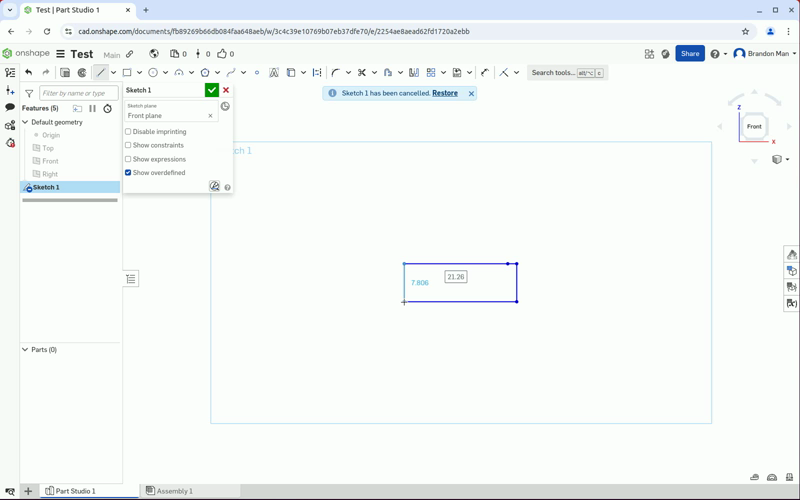
key(esc)
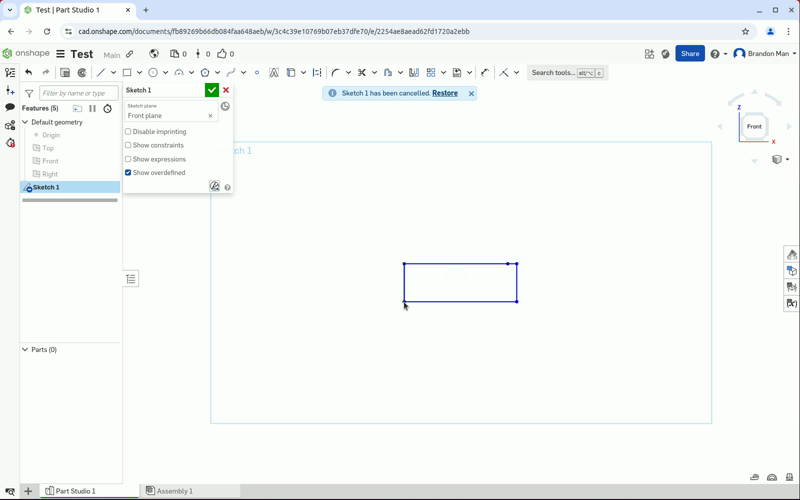
mouse_move(421, 287)
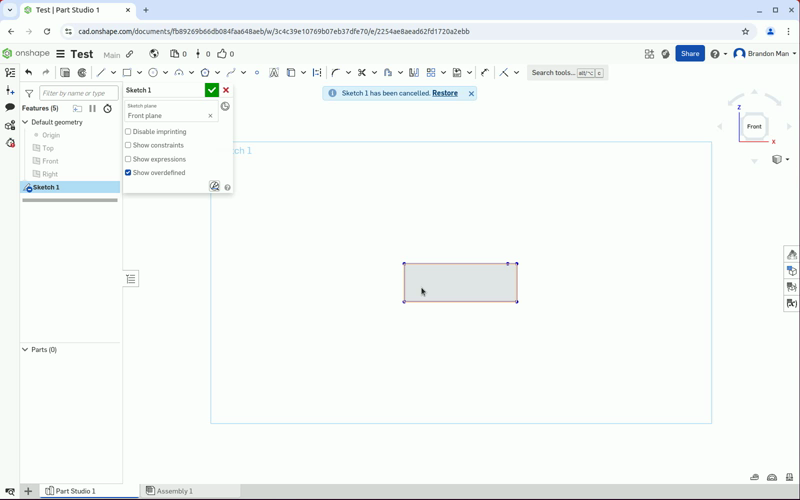
click(421, 287)
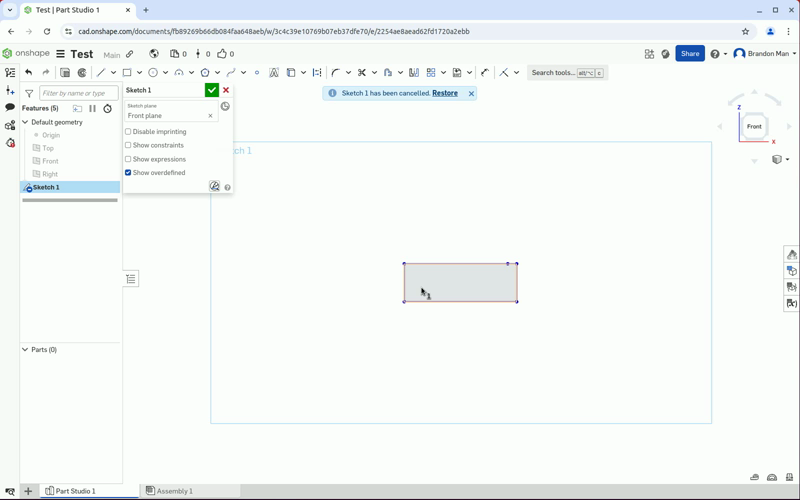
mouse_move(73, 352)
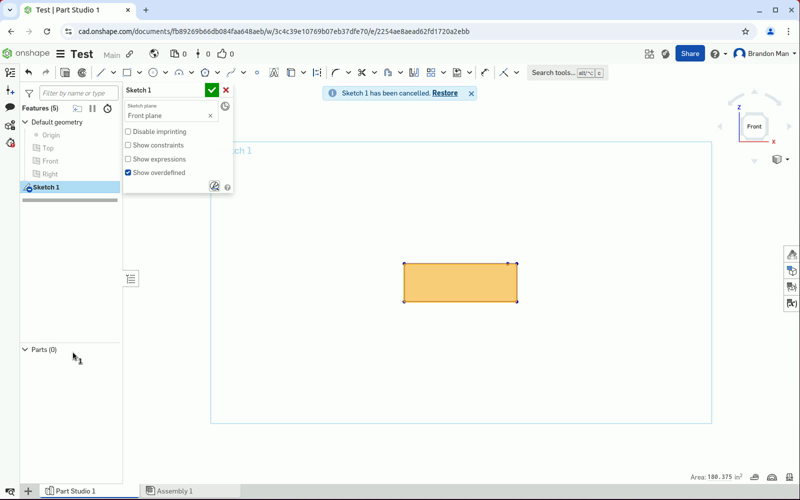
key(shift+y)
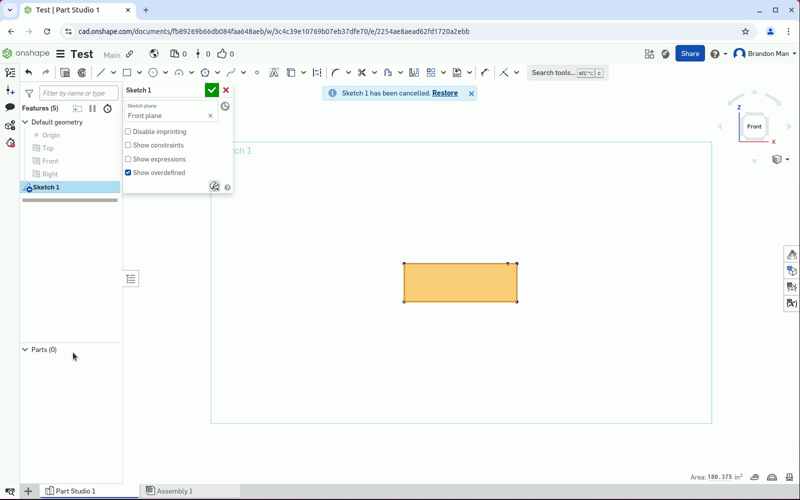
key(shift+e)
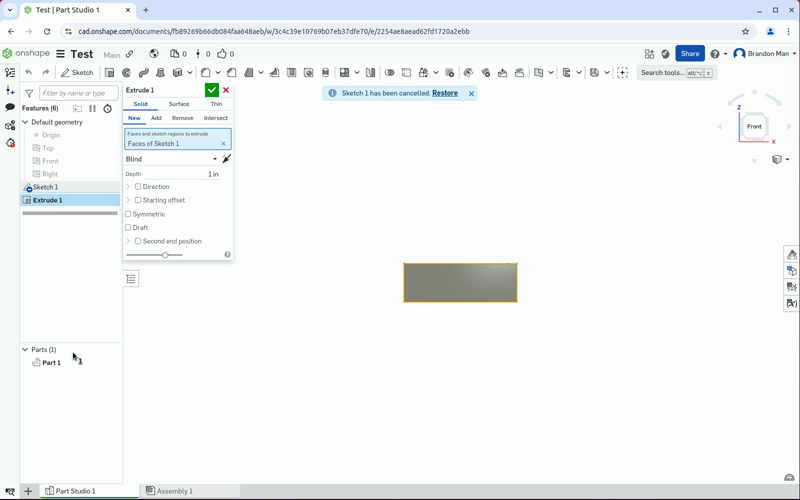
mouse_move(143, 106)
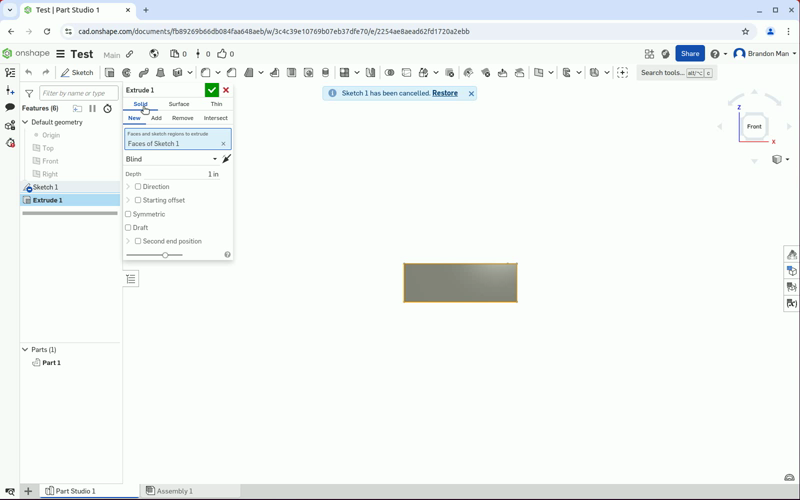
click(143, 106)
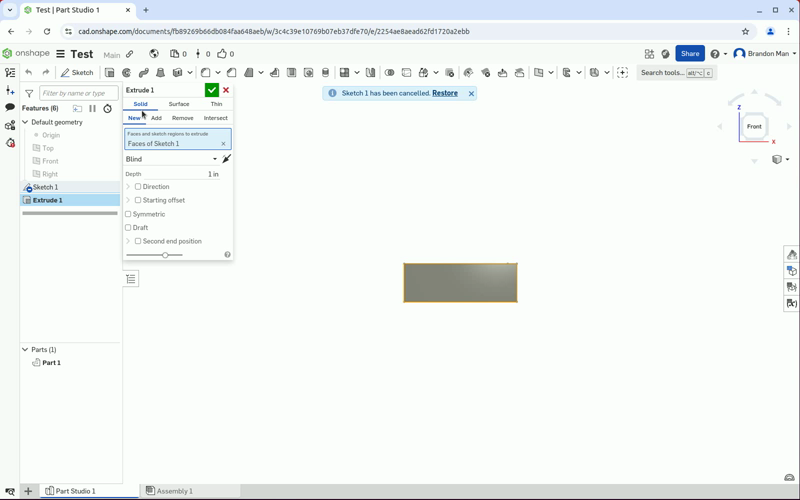
mouse_move(137, 120)
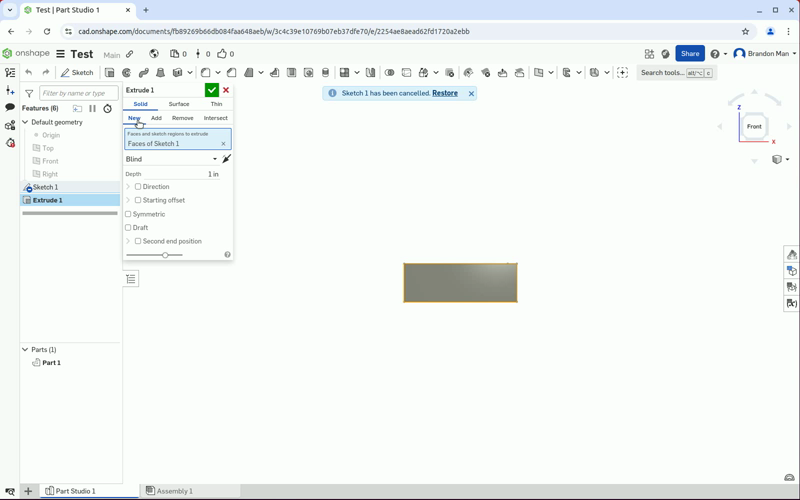
click(137, 120)
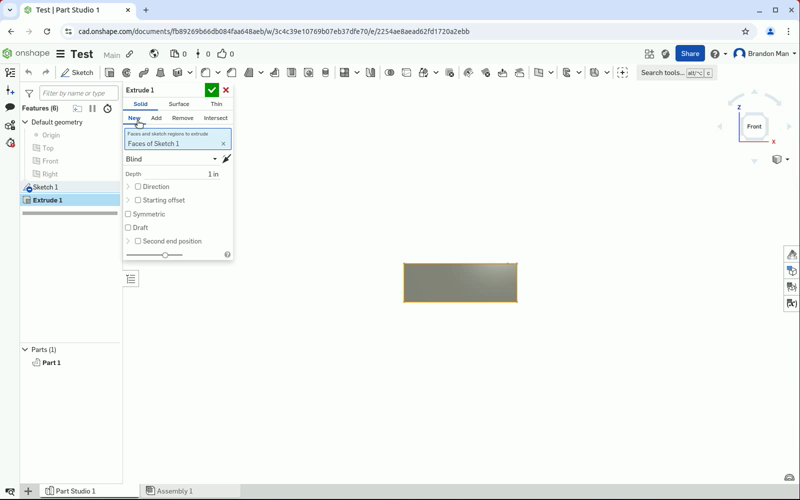
key(tab, 4)
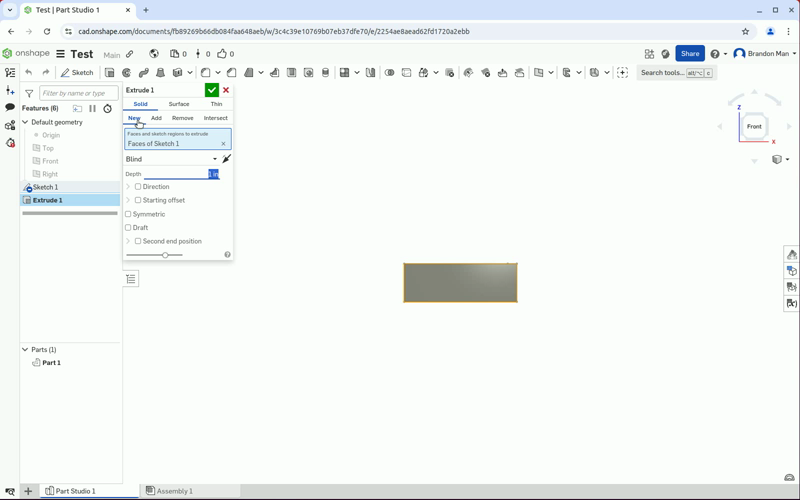
text(23.108)
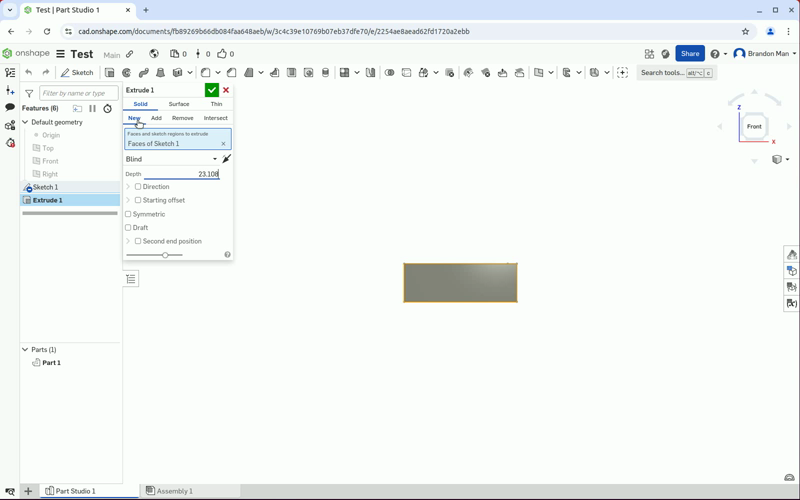
key(enter)
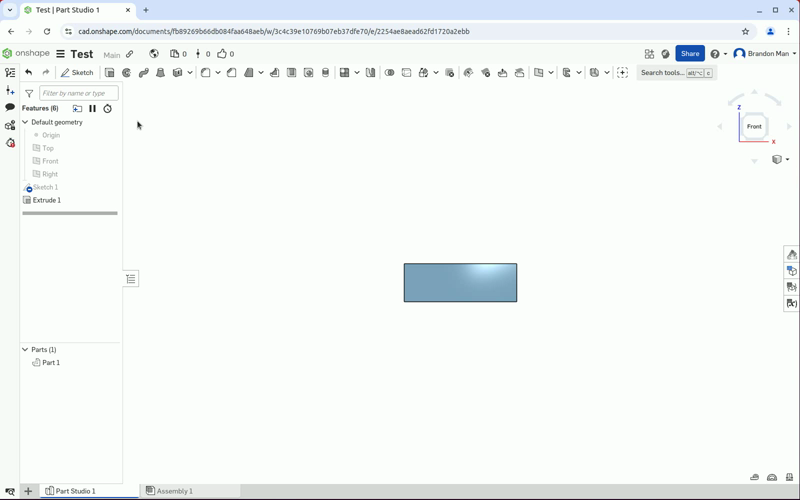
key(shift+h)
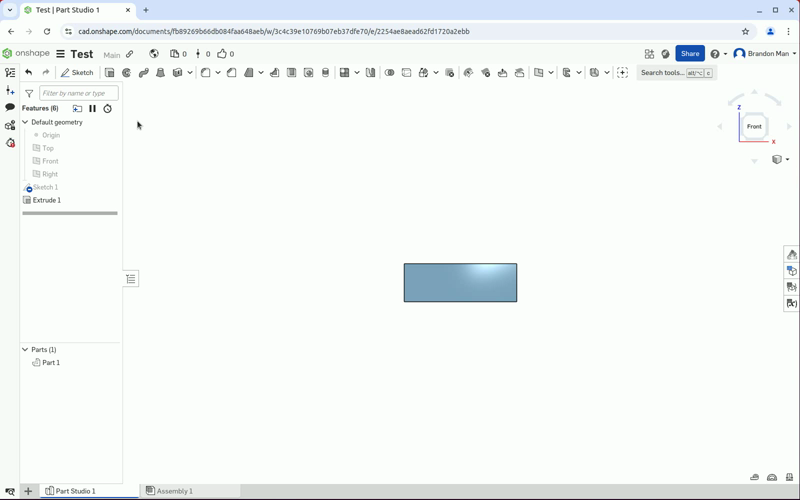
key(shift+h)
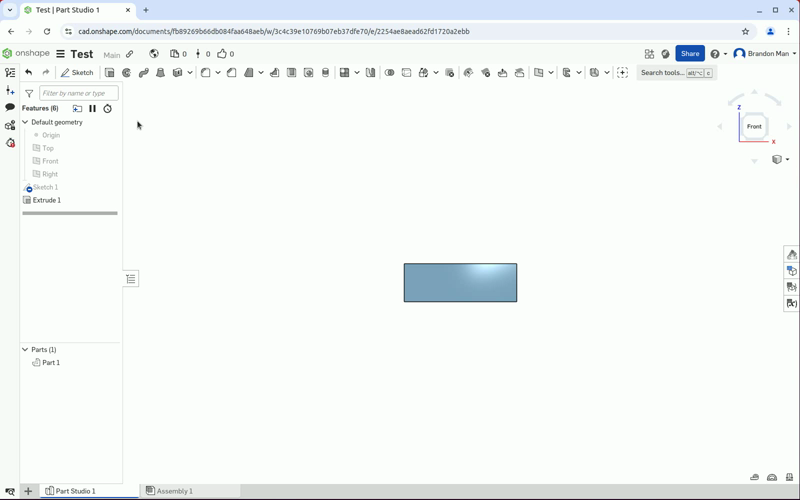
mouse_move(73, 189)
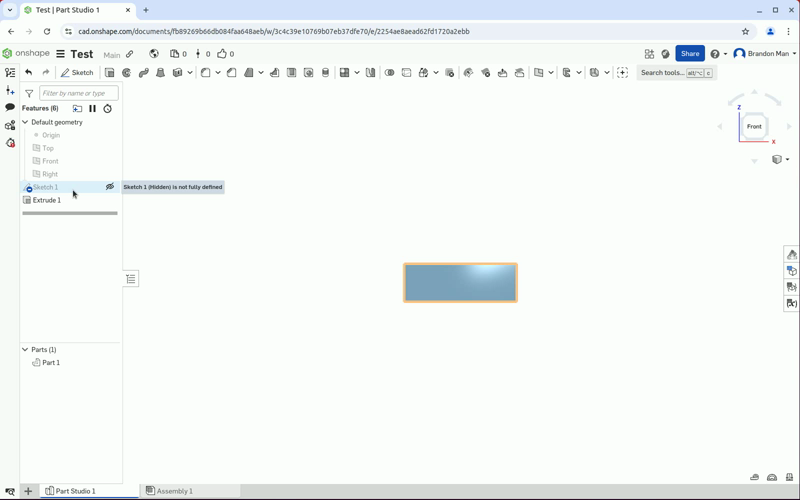
click(73, 189)
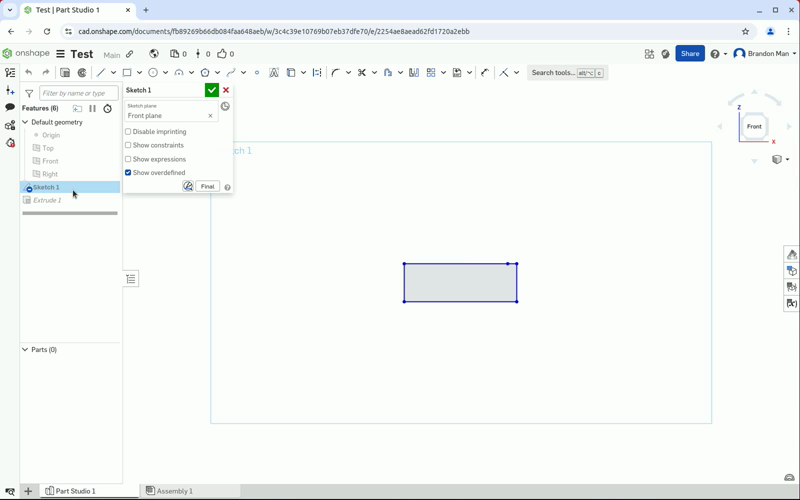
mouse_move(229, 92)
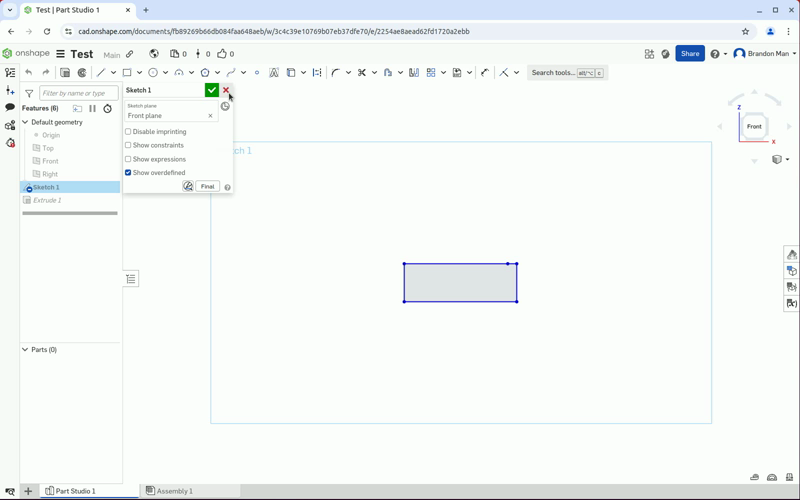
click(229, 92)
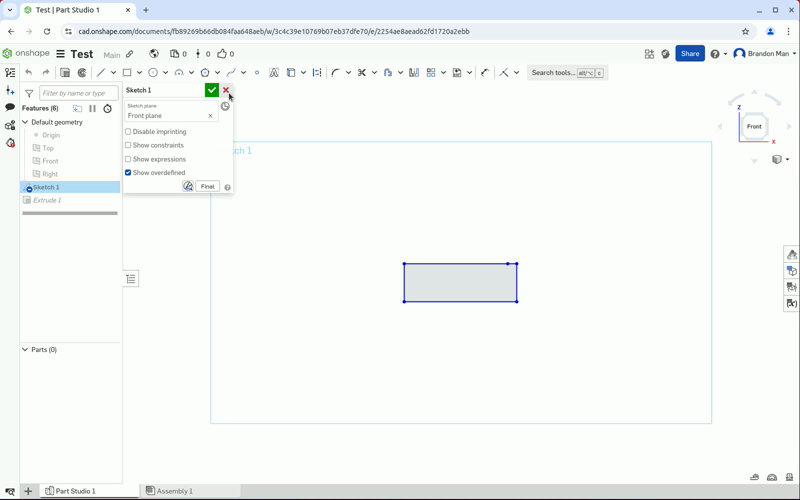
key(shift+s)
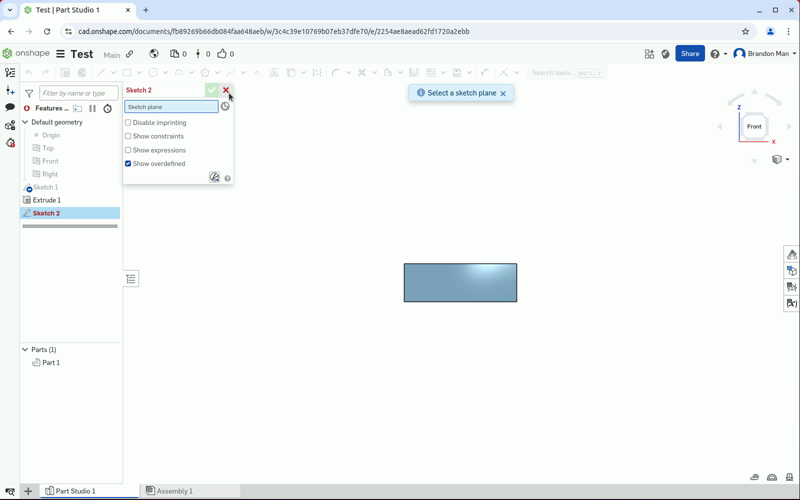
mouse_move(73, 163)
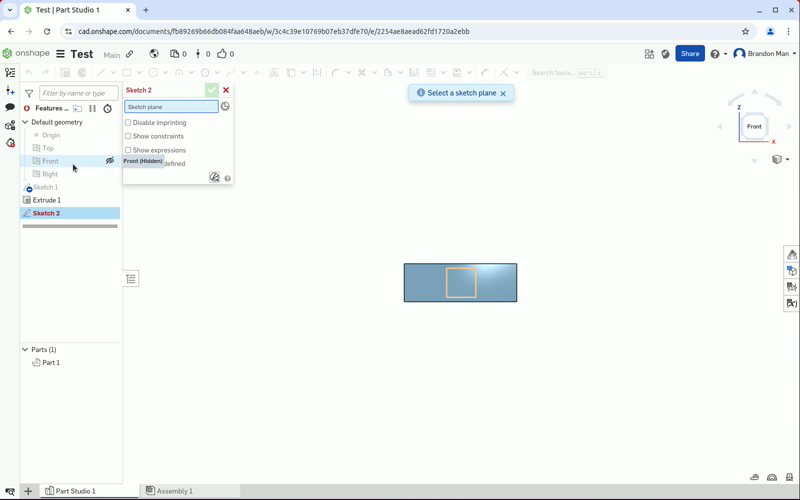
click(73, 163)
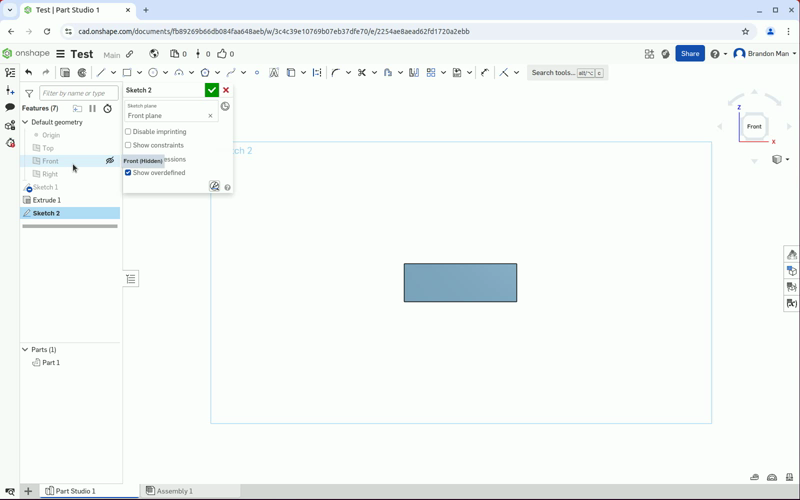
mouse_move(73, 352)
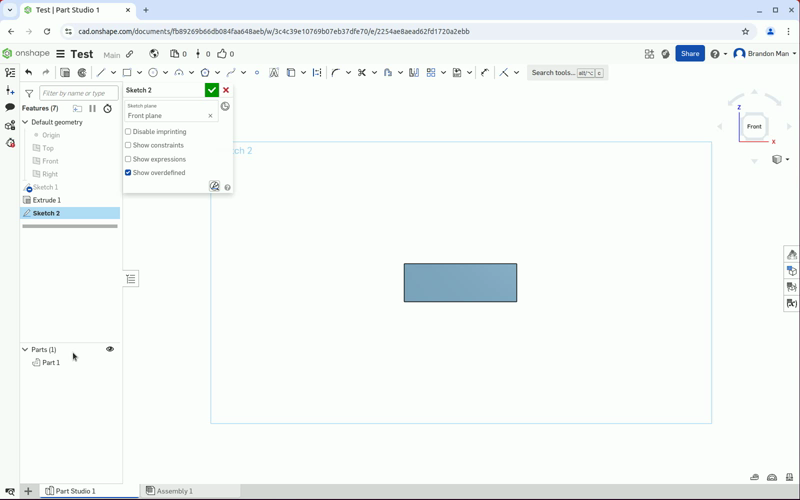
key(y)
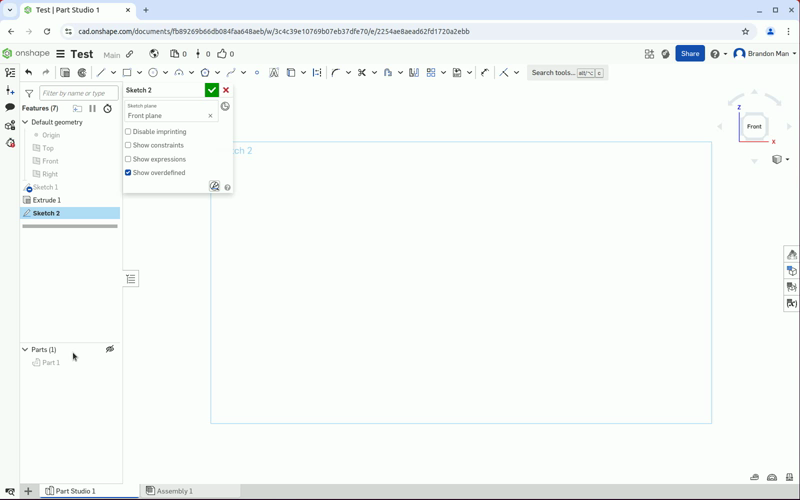
key(l)
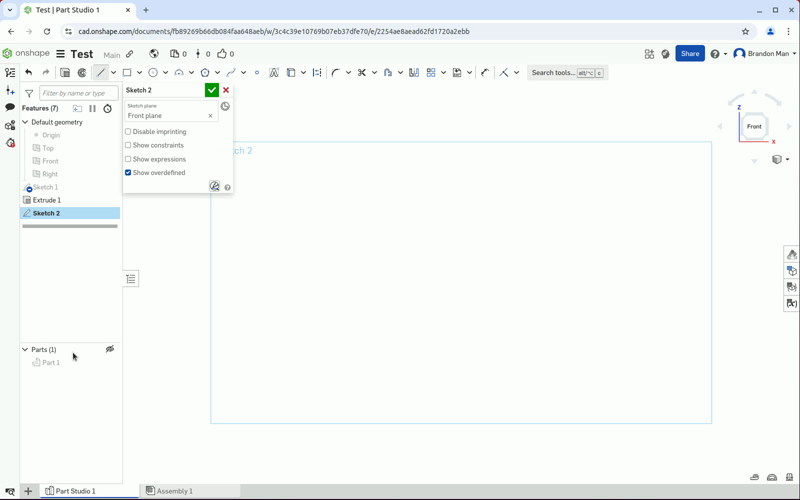
key_down(shift)
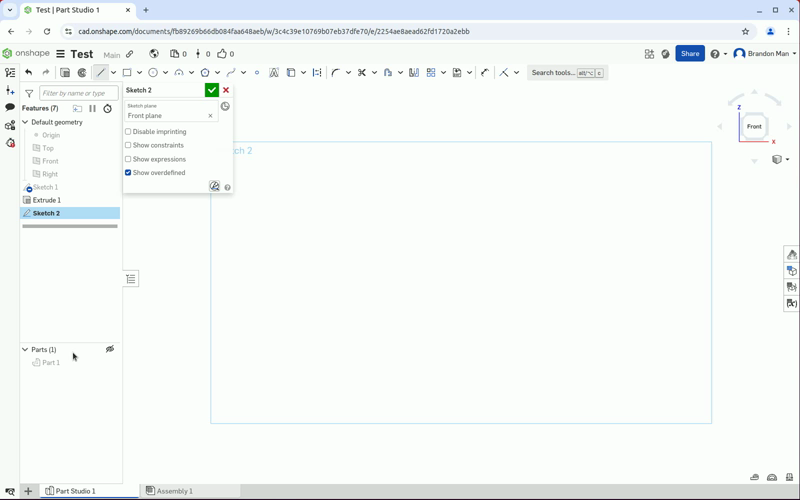
mouse_move(507, 264)
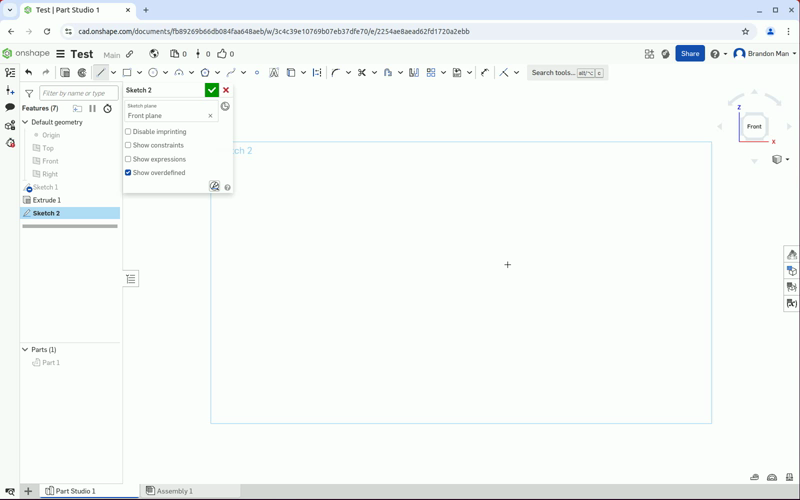
click(507, 264)
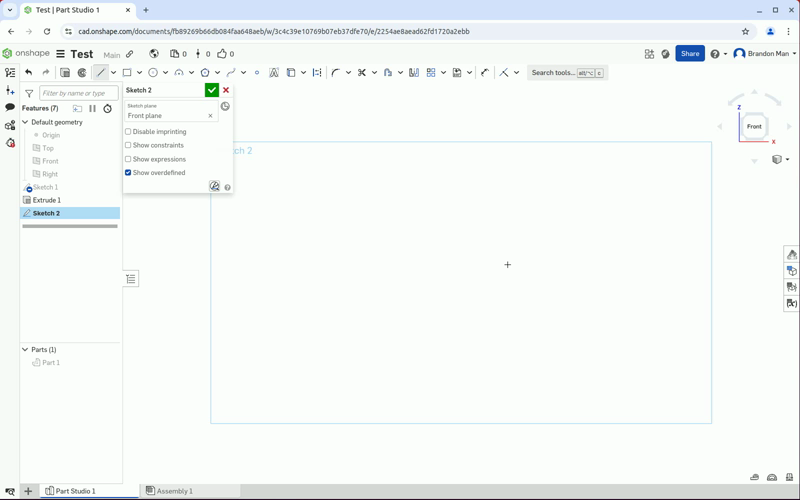
key_up(shift)
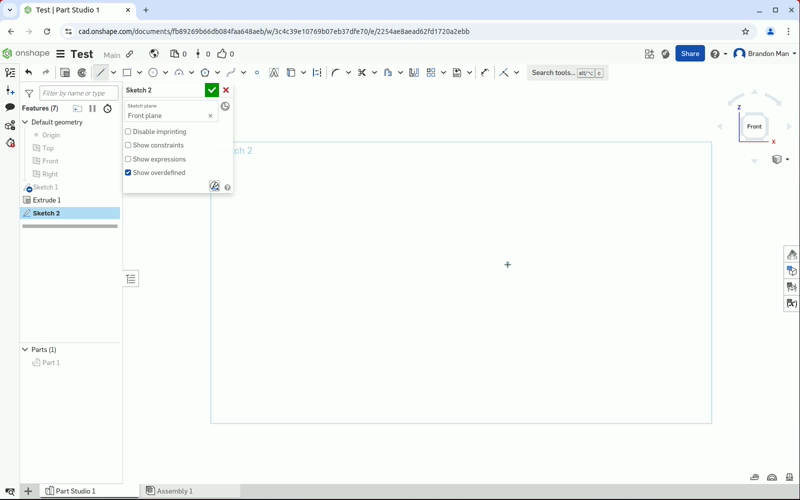
key_down(shift)
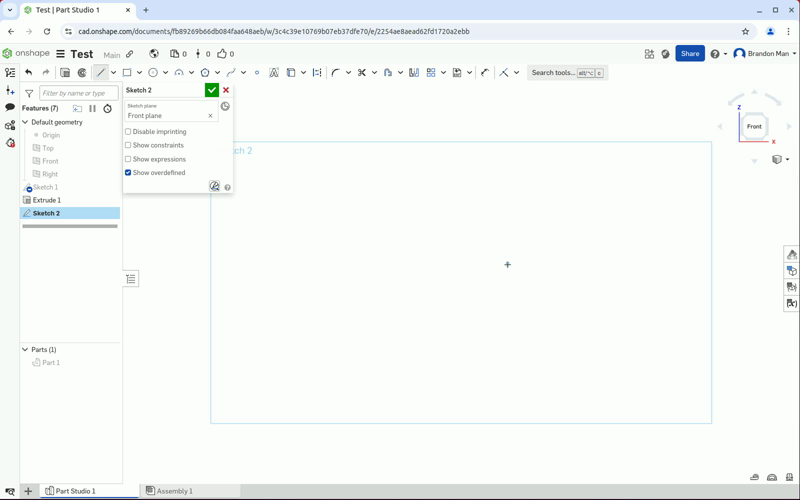
mouse_move(537, 264)
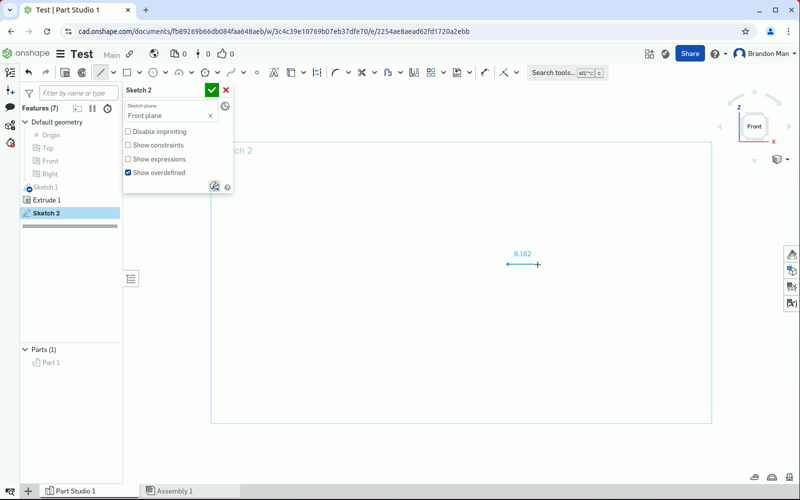
mouse_move(518, 264)
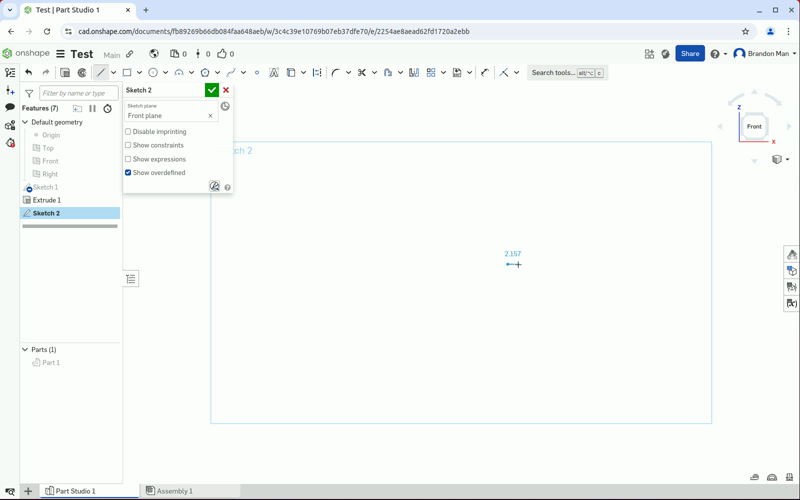
click(518, 264)
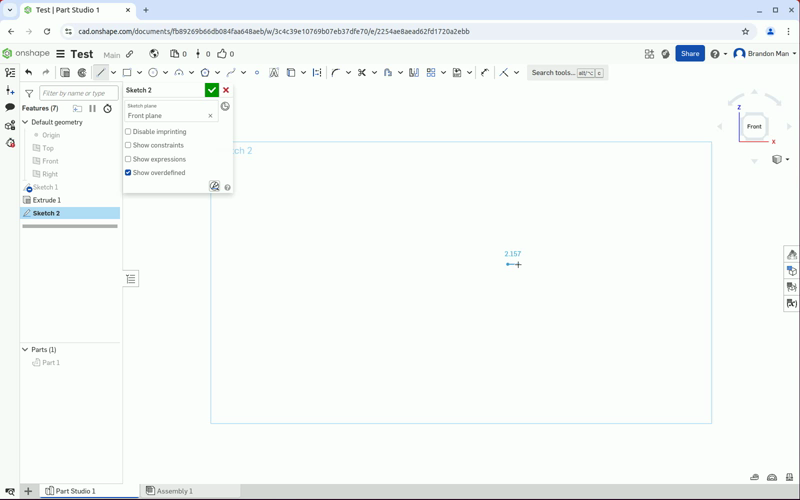
key_up(shift)
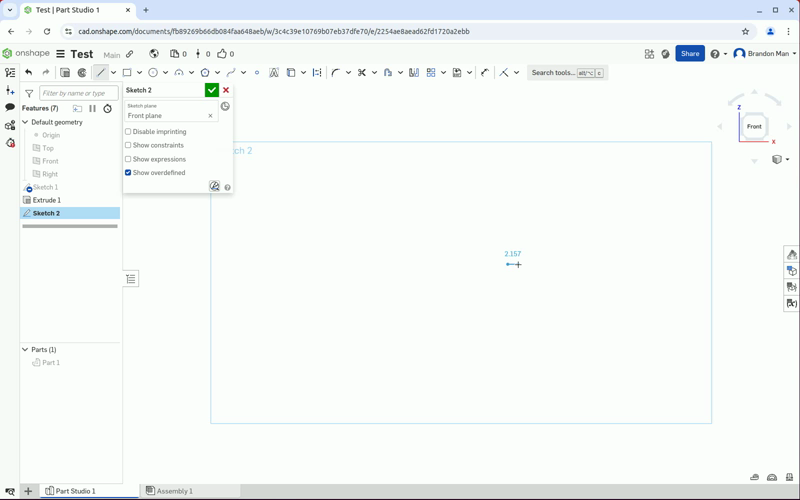
key_down(shift)
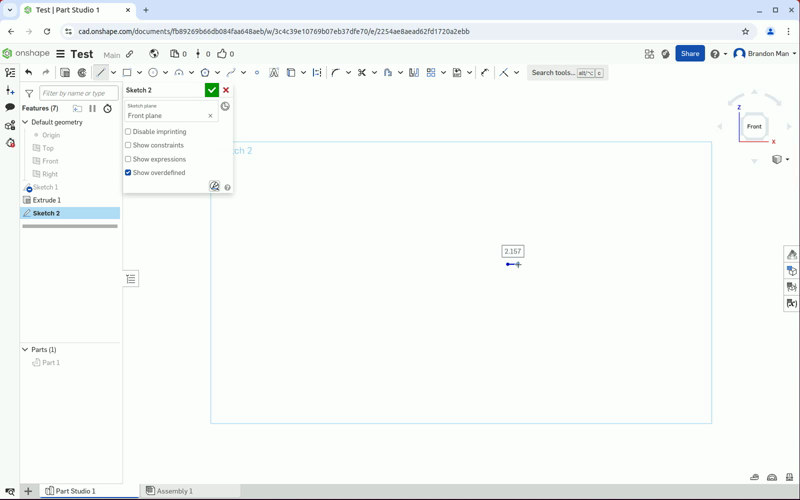
mouse_move(548, 264)
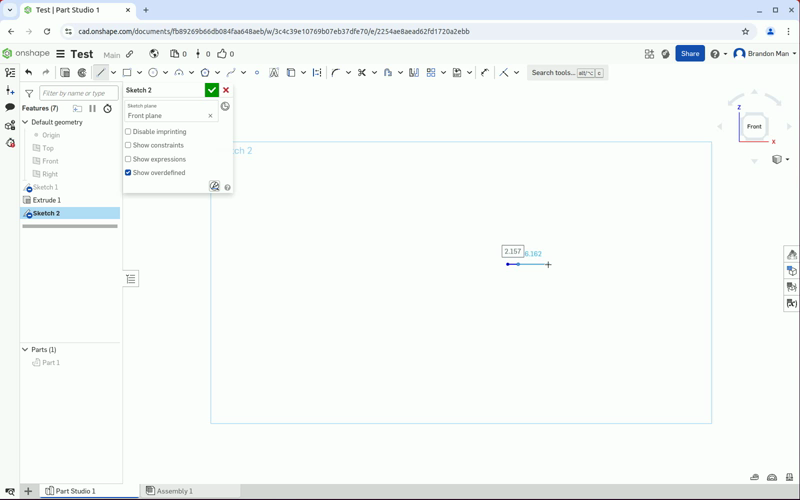
mouse_move(518, 253)
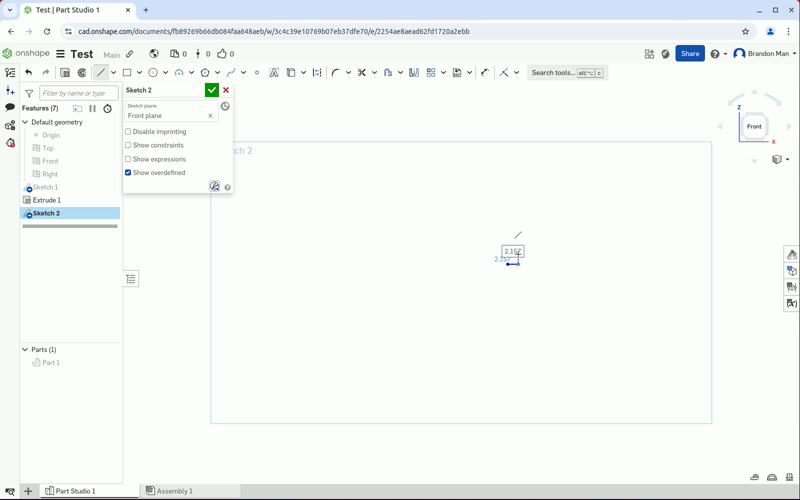
click(518, 253)
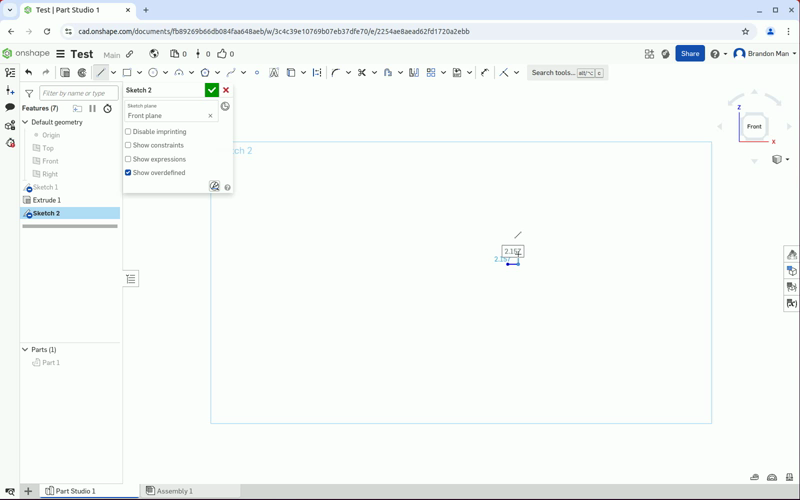
key_up(shift)
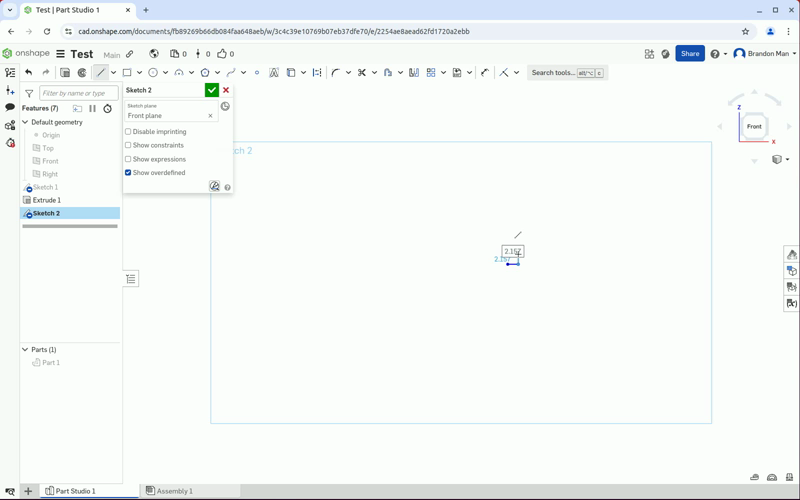
key_down(shift)
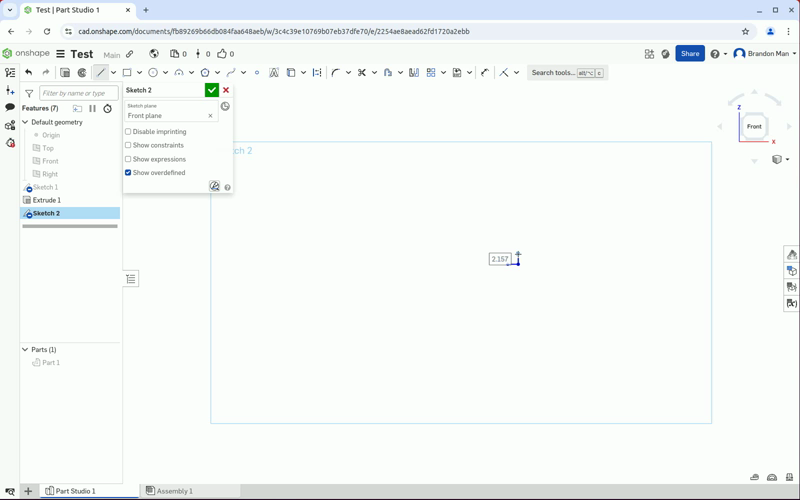
mouse_move(548, 253)
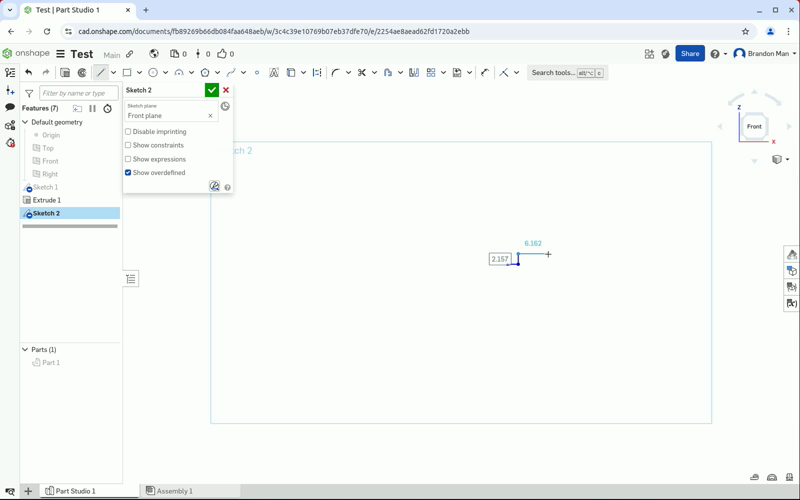
mouse_move(507, 253)
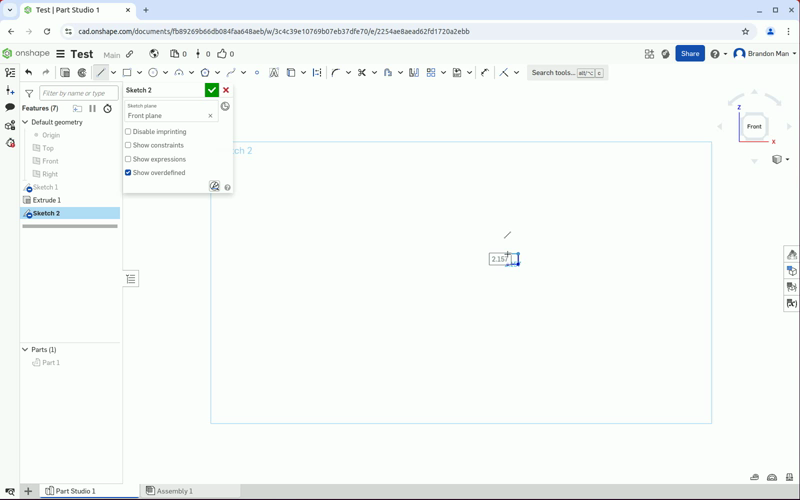
click(507, 253)
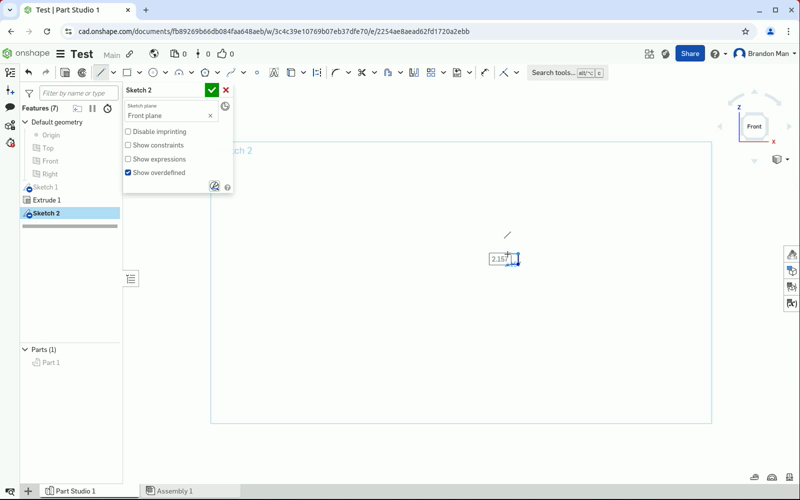
key_up(shift)
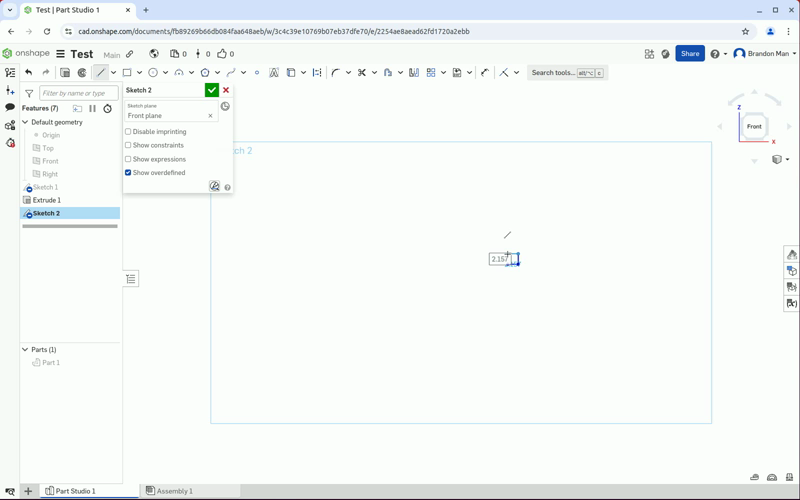
mouse_move(537, 253)
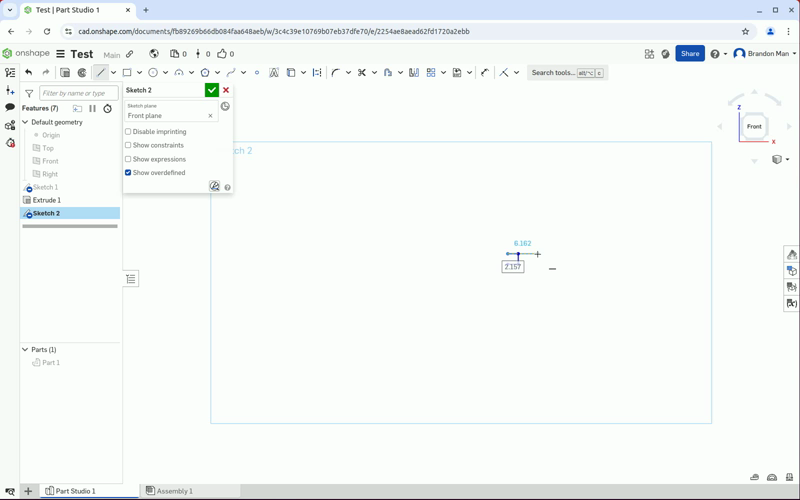
key_down(shift)
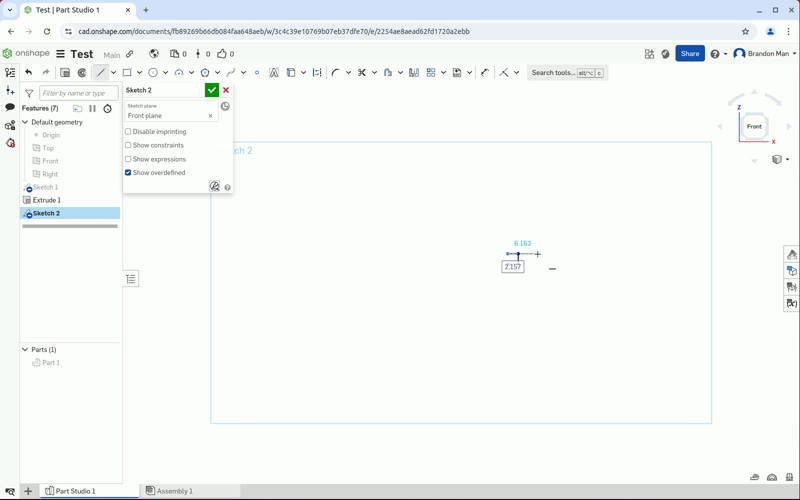
mouse_move(507, 264)
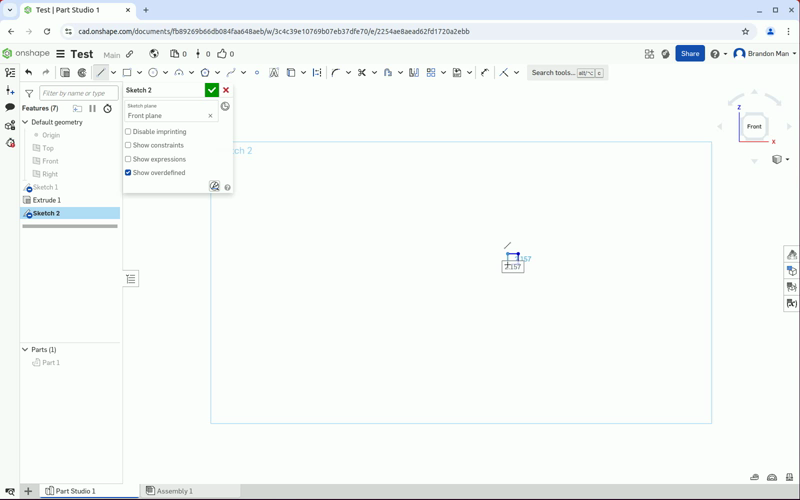
key_up(shift)
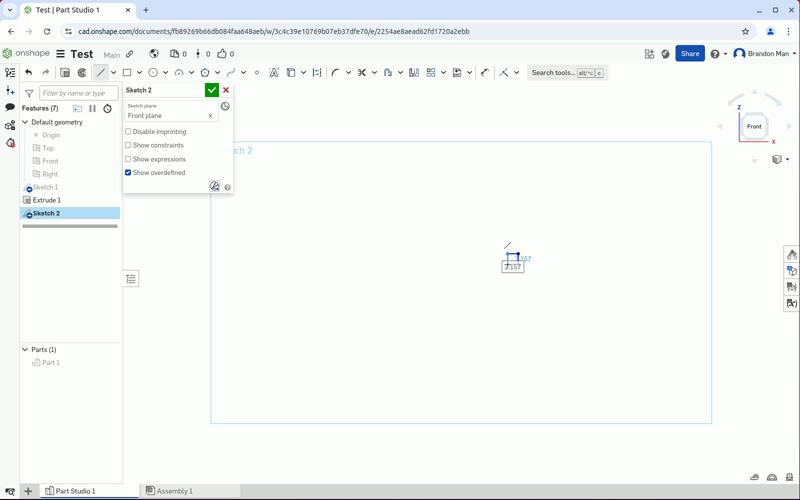
click(507, 264)
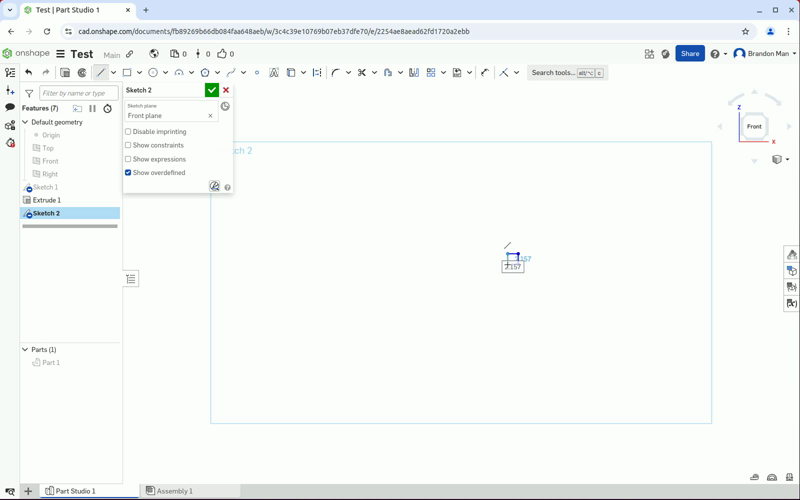
key(esc)
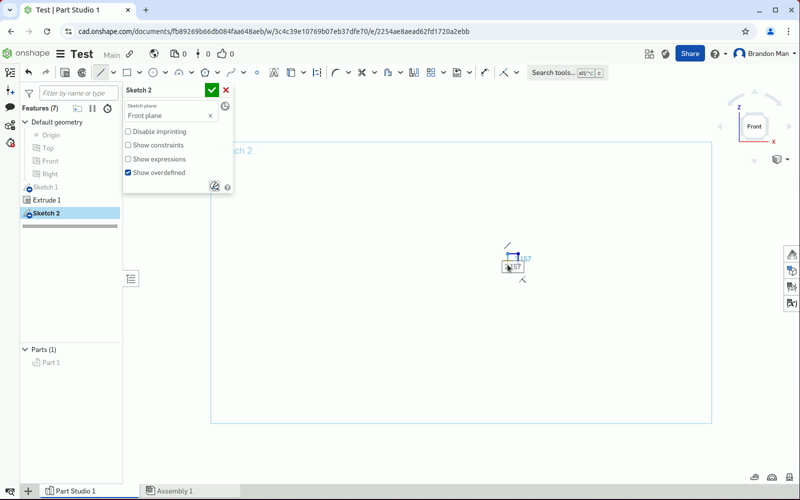
mouse_move(511, 259)
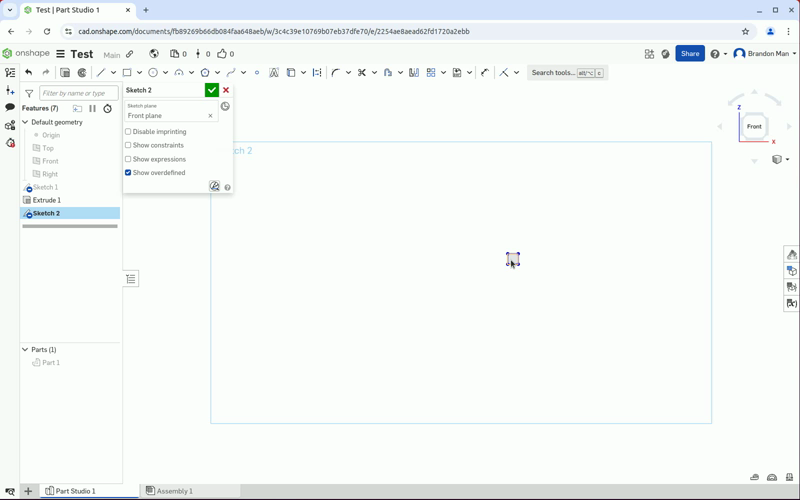
scroll(6)
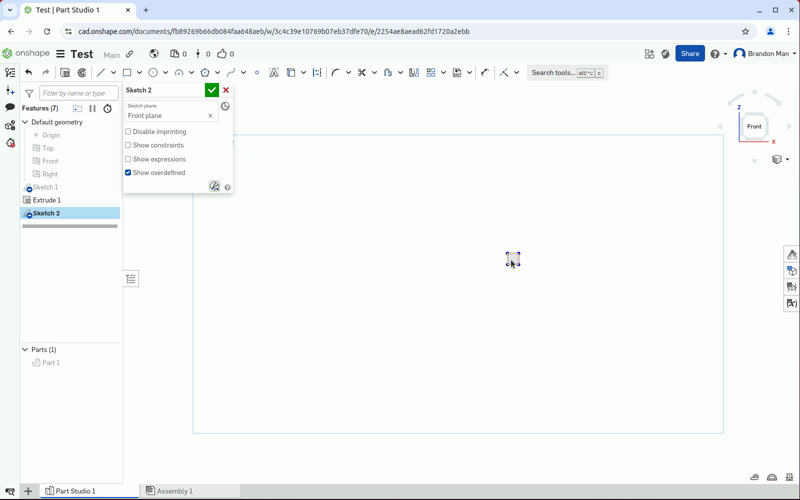
scroll(6)
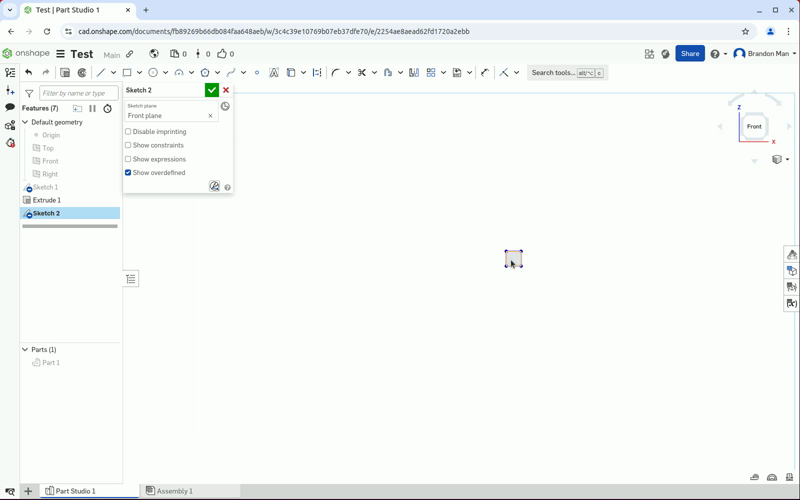
scroll(6)
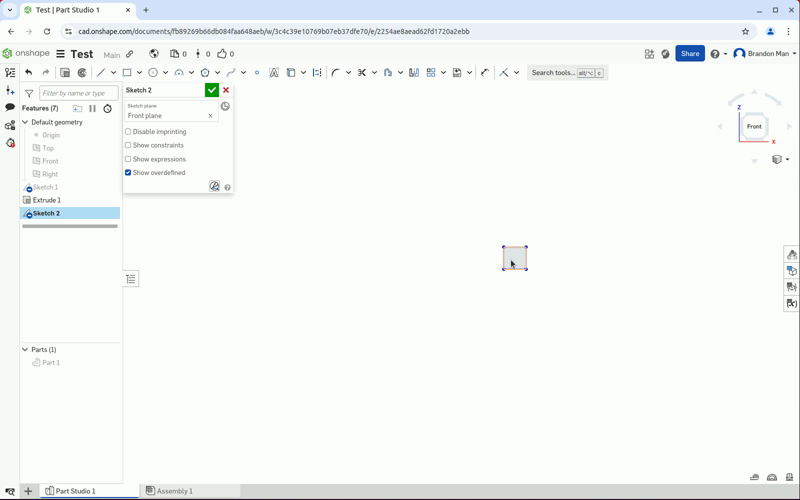
scroll(6)
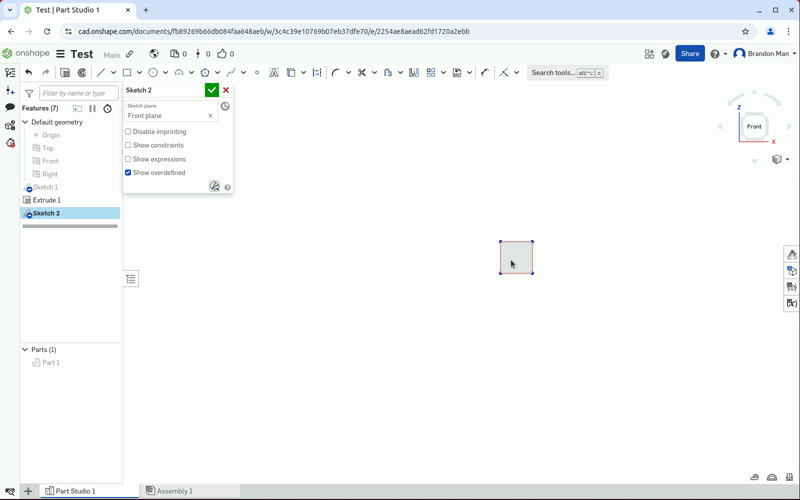
scroll(6)
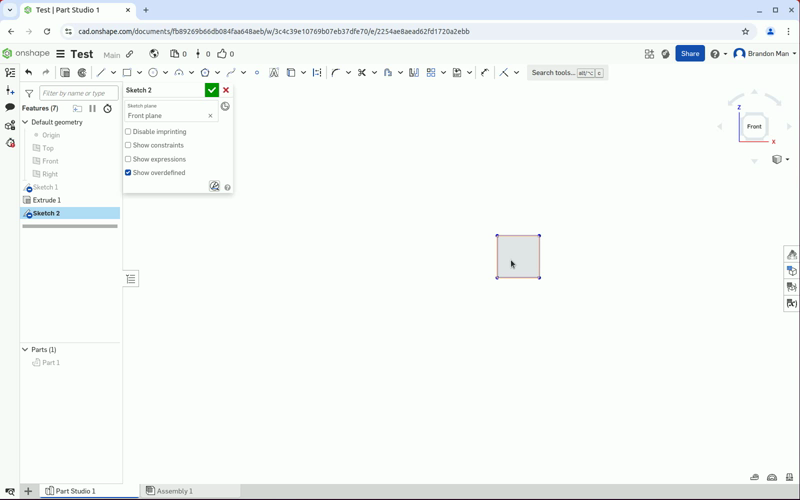
scroll(6)
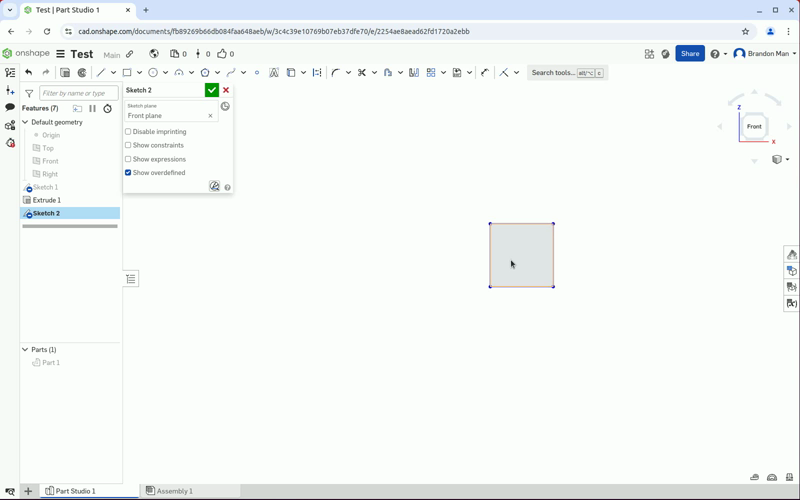
scroll(6)
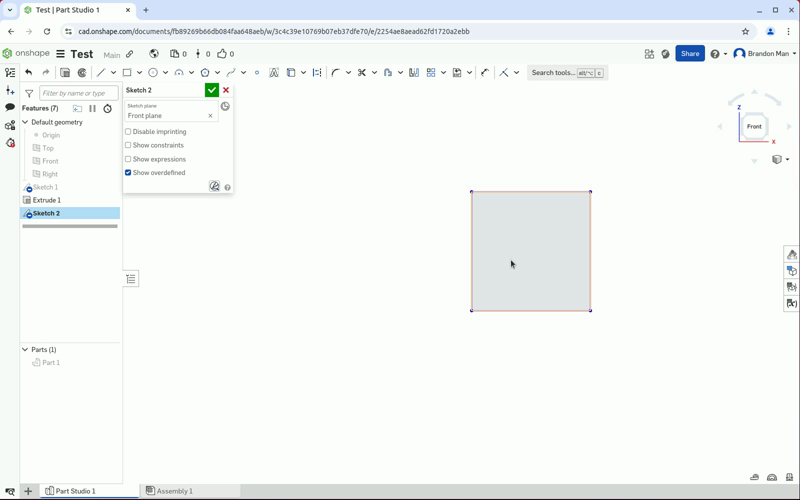
click(511, 259)
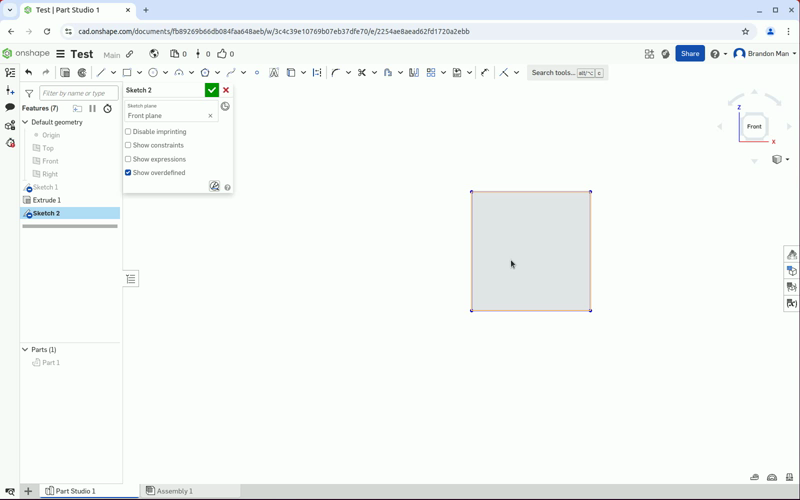
scroll(-6)
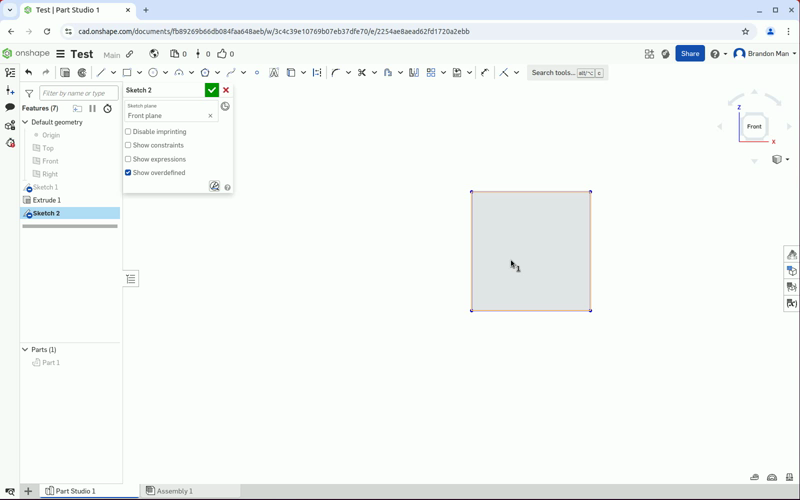
scroll(-6)
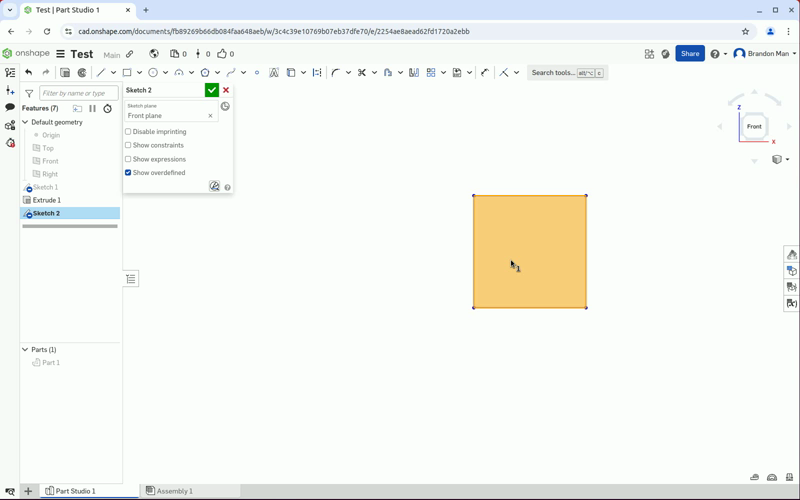
scroll(-6)
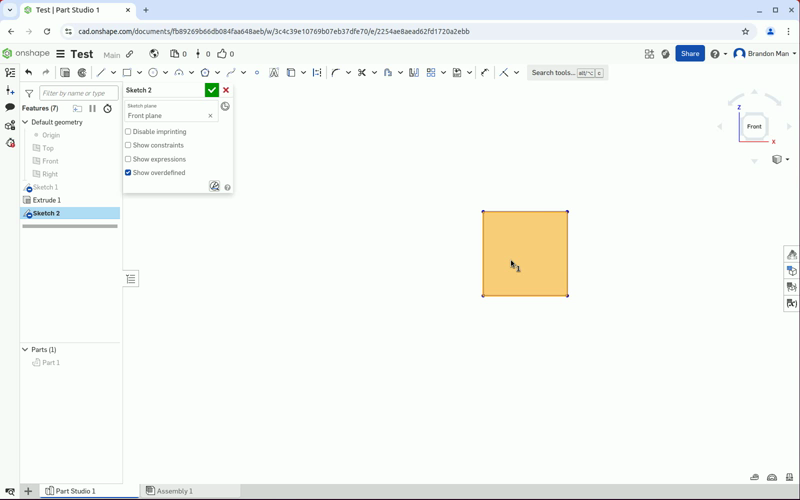
scroll(-6)
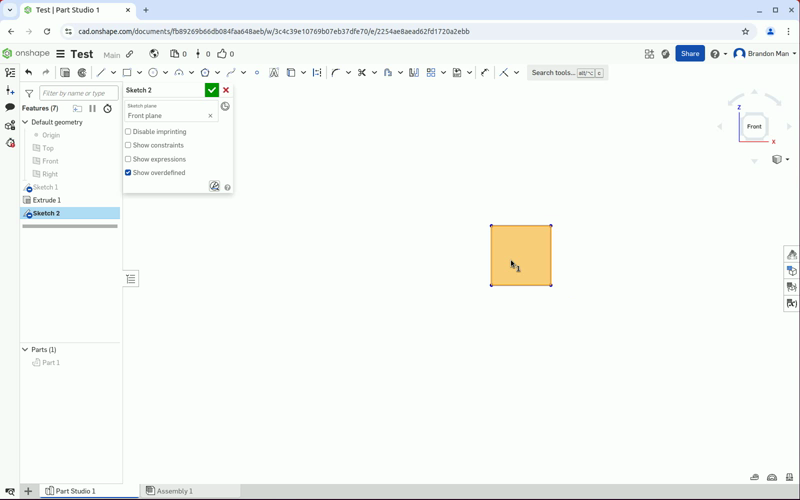
scroll(-6)
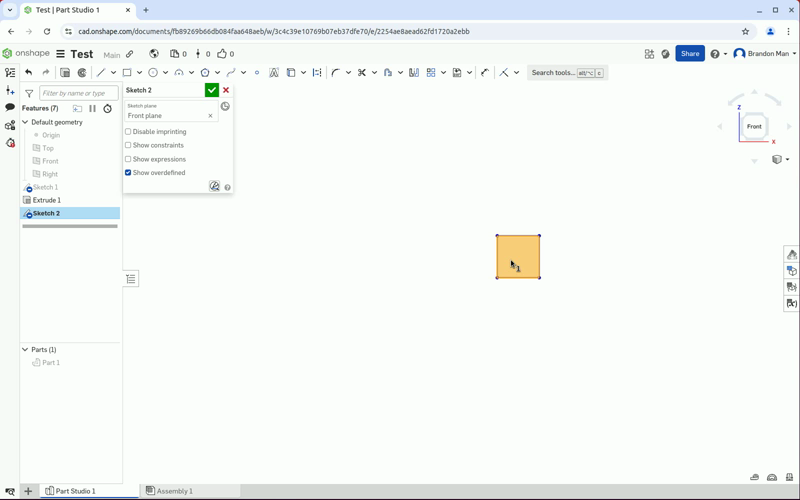
scroll(-6)
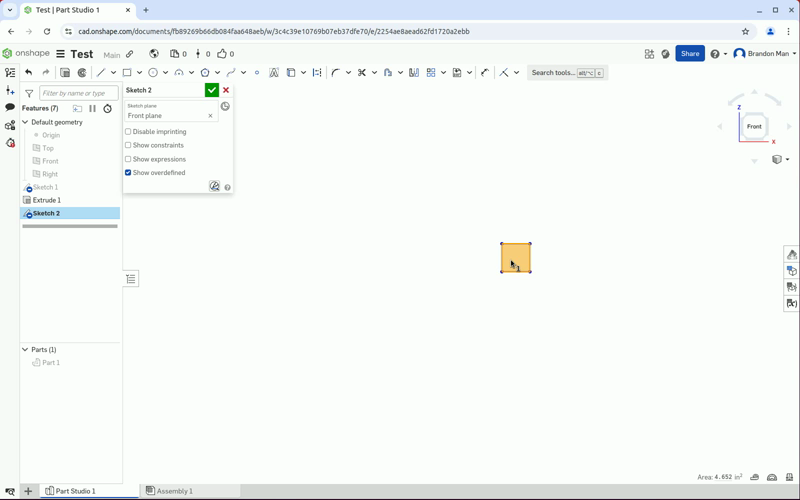
scroll(-6)
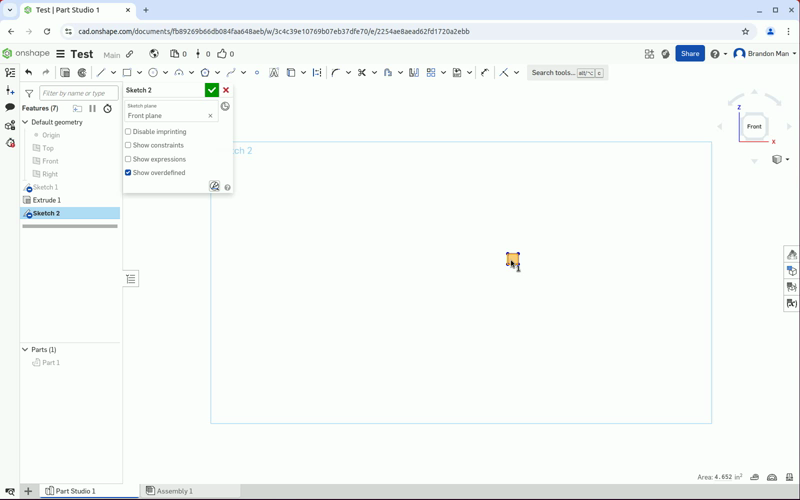
mouse_move(73, 352)
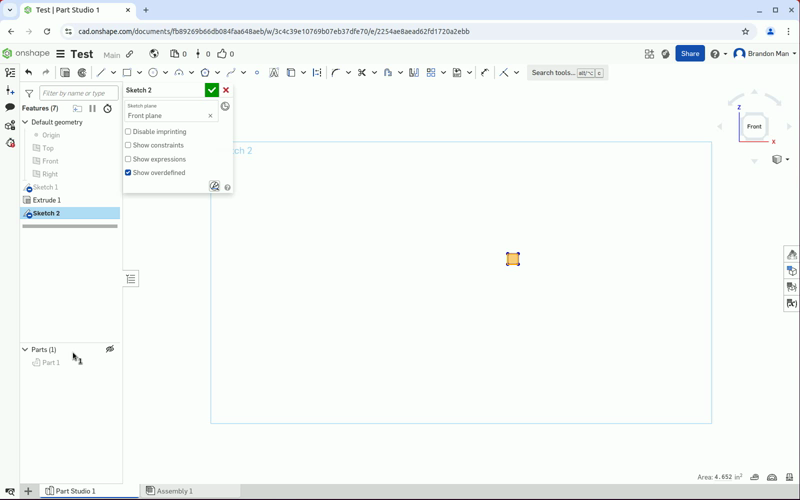
key(shift+y)
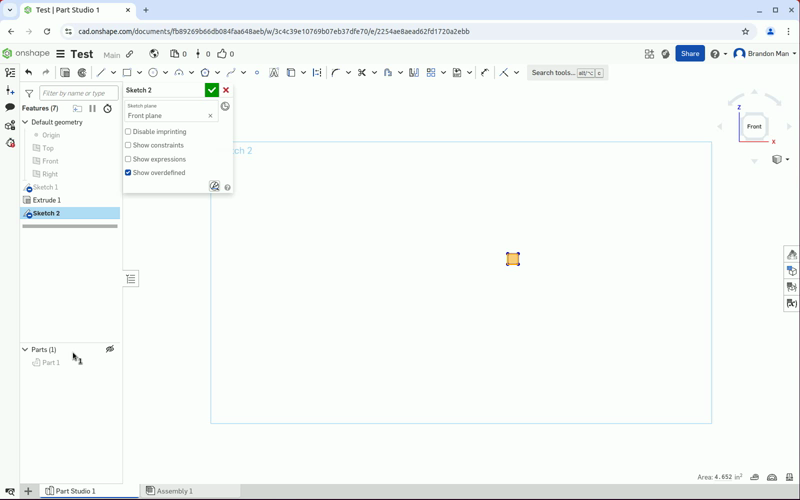
key(shift+e)
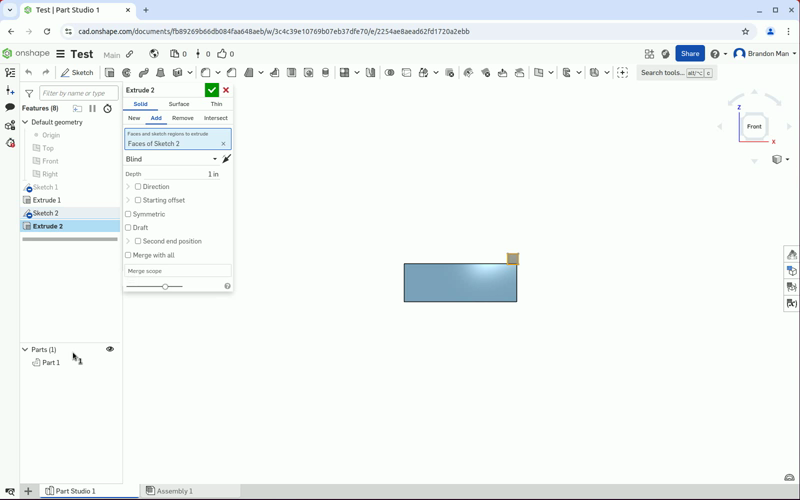
mouse_move(143, 106)
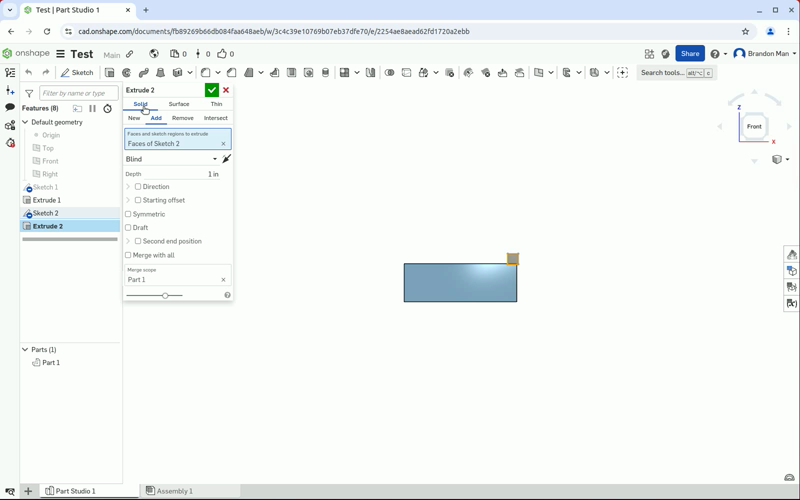
click(143, 106)
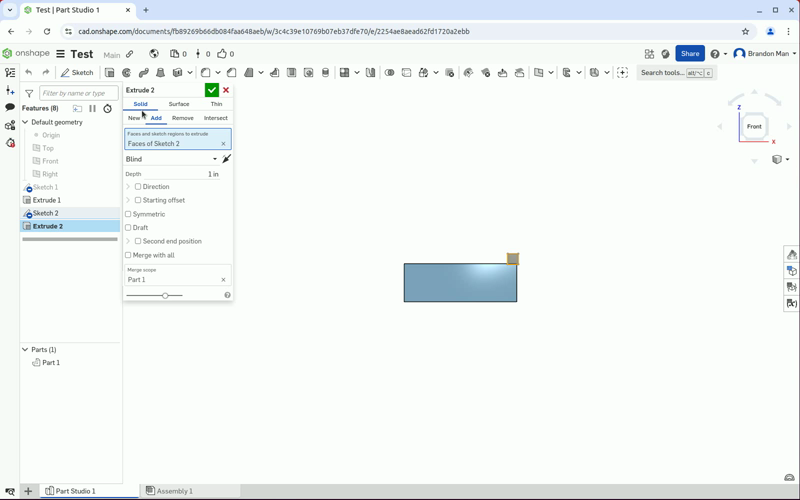
mouse_move(137, 120)
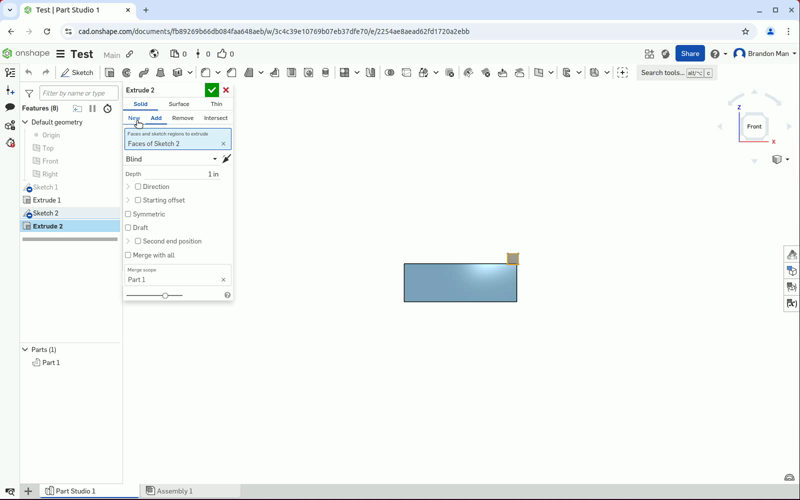
click(137, 120)
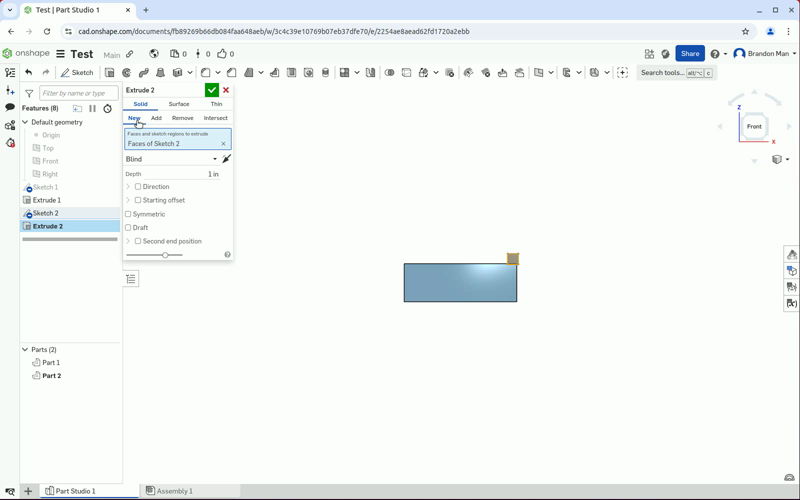
key(tab, 4)
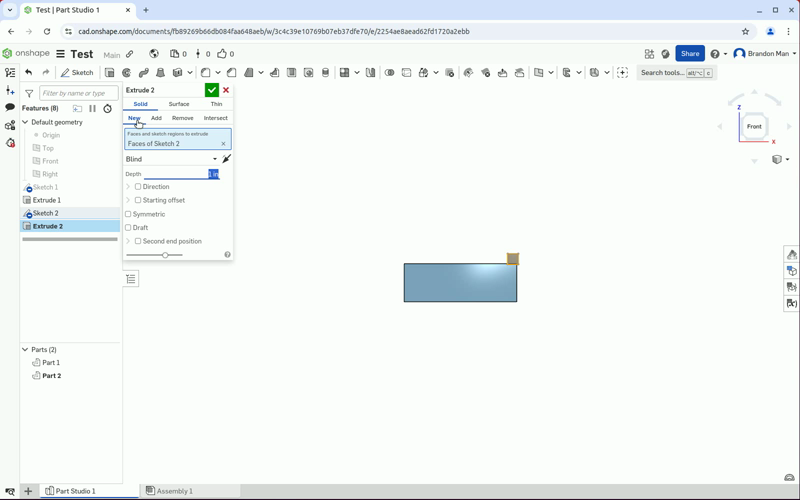
text(23.108)
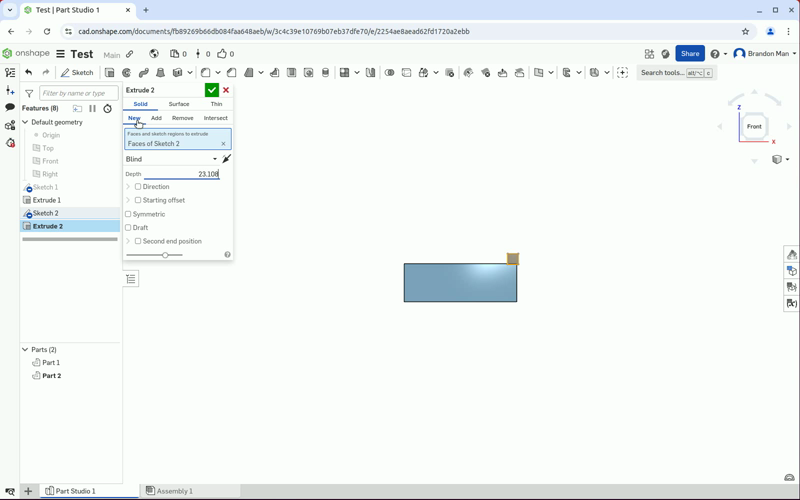
key(enter)
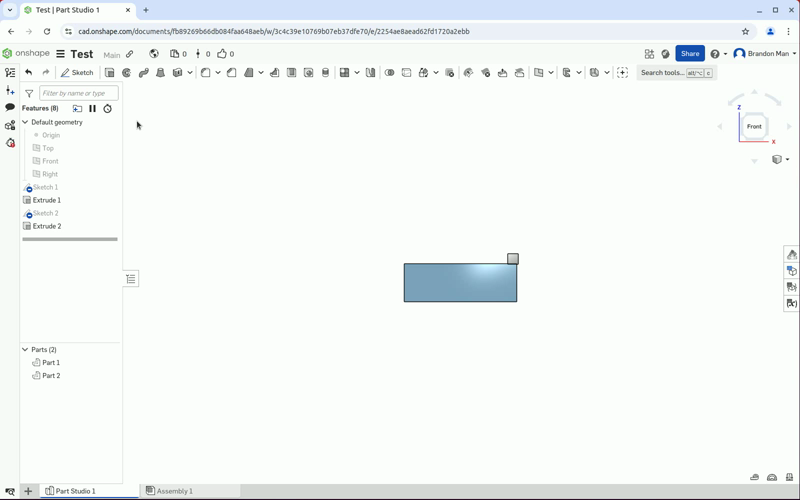
key(shift+h)
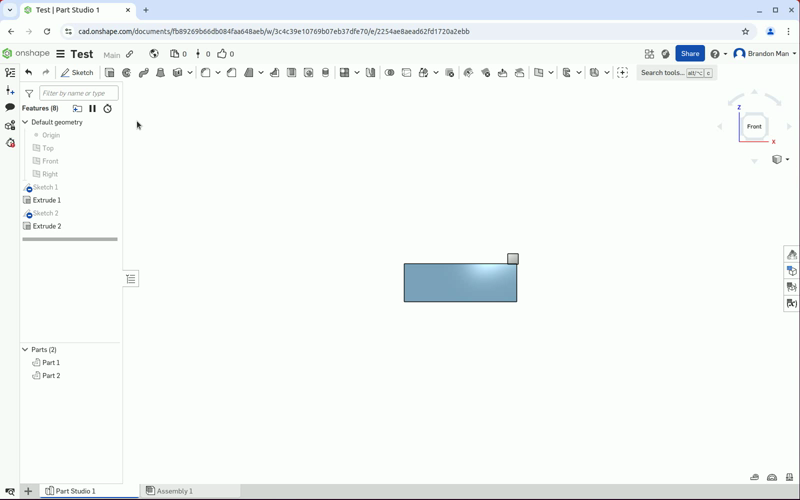
key(shift+h)
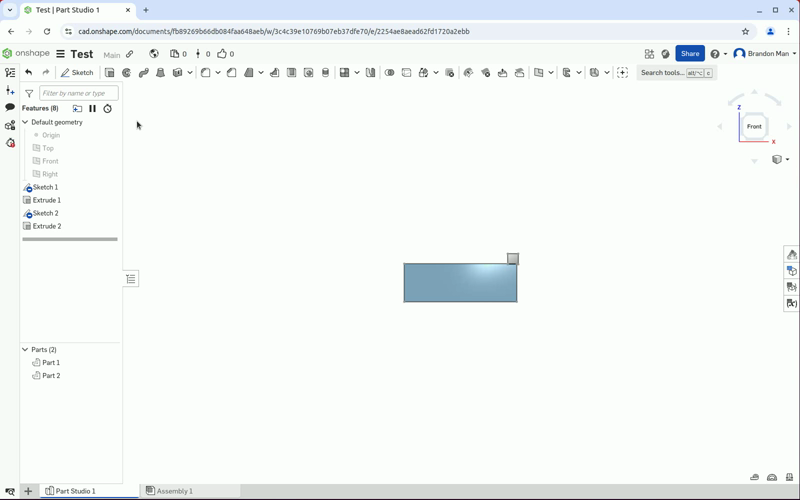
key(shift+7)
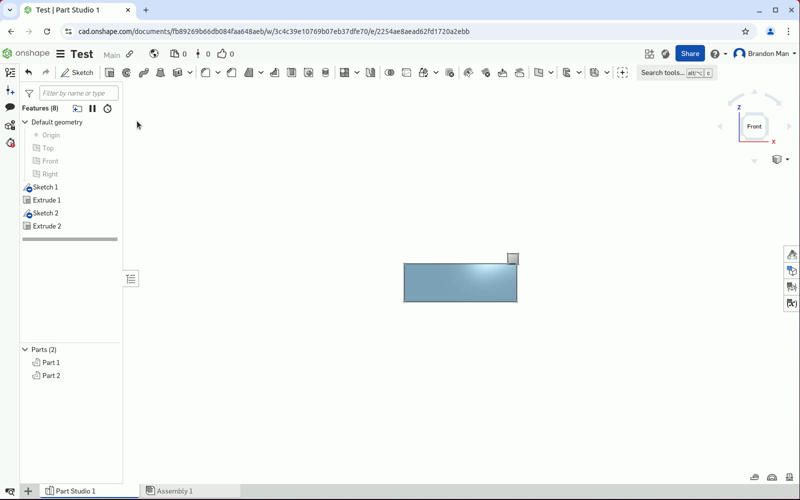
key(left, 2)
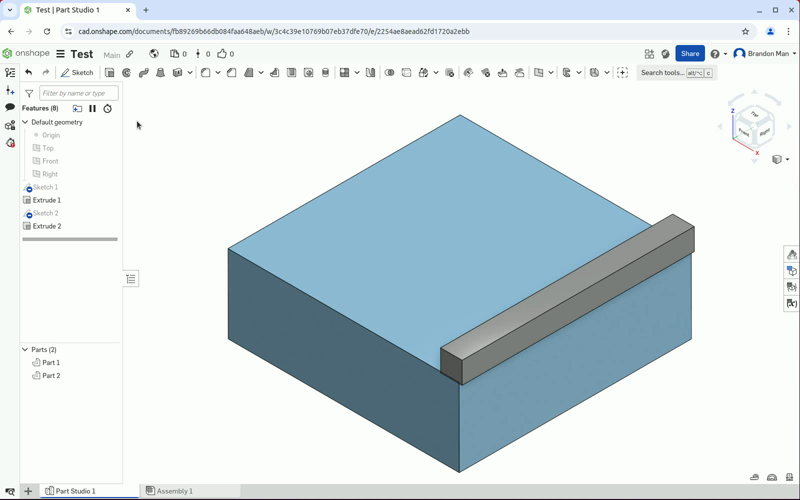
key(down, 2)
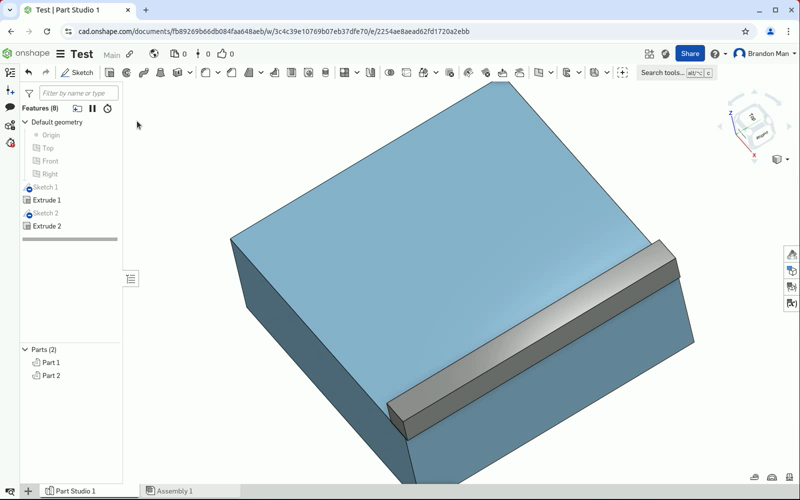
key(up, 2)
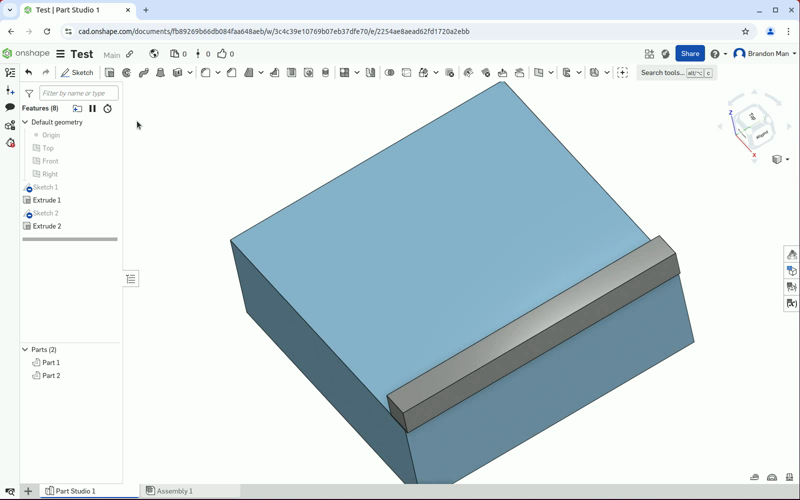
key(right, 2)
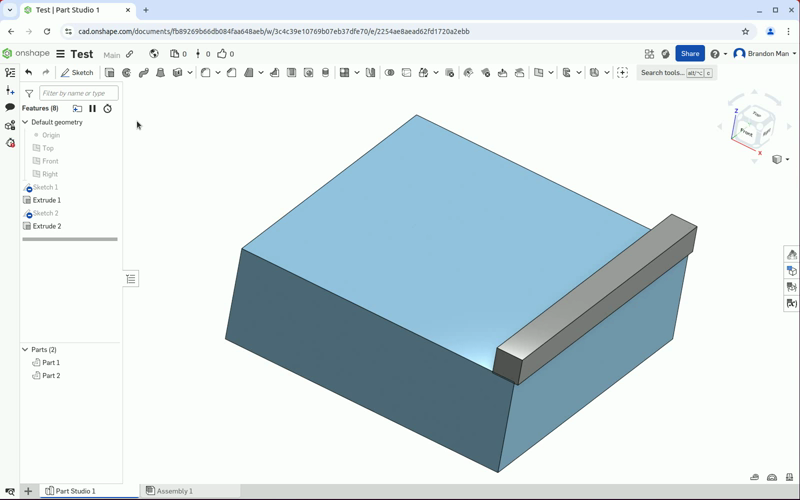
mouse_move(73, 189)
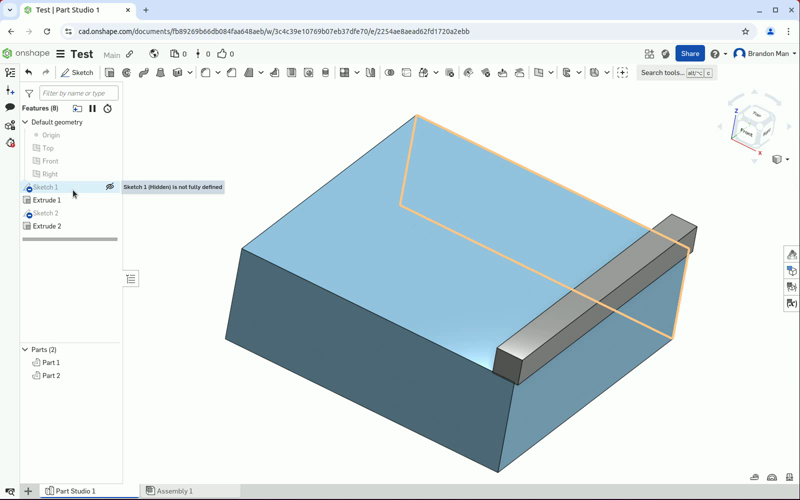
click(73, 189)